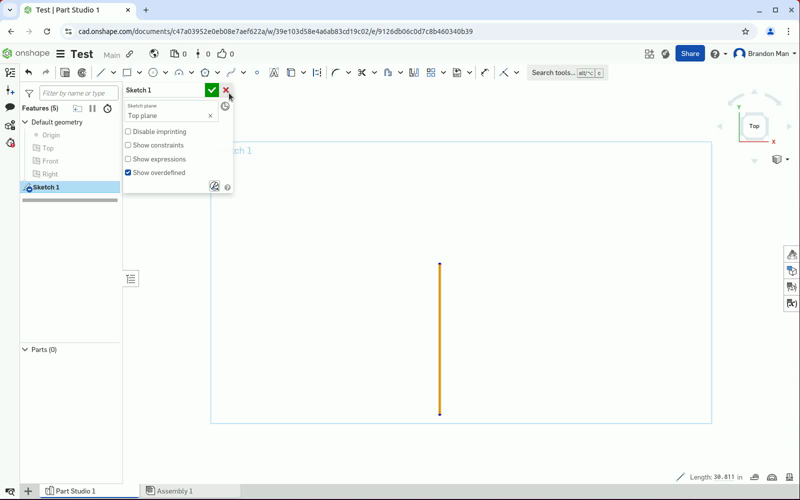
key(shift+h)
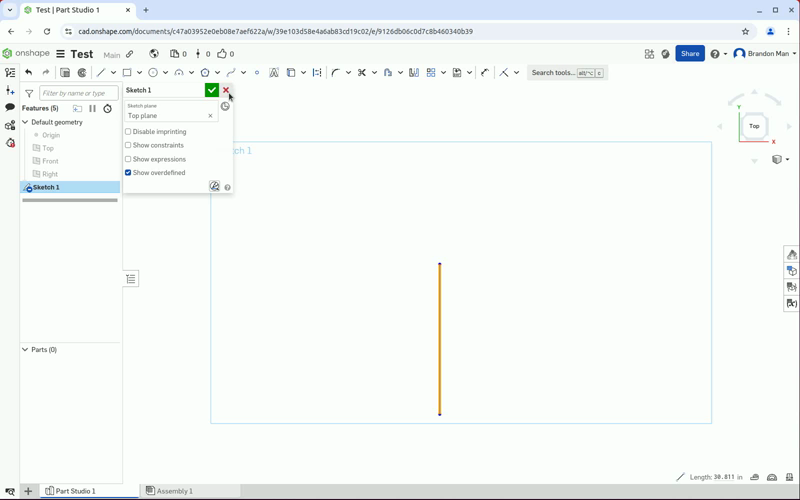
key(shift+s)
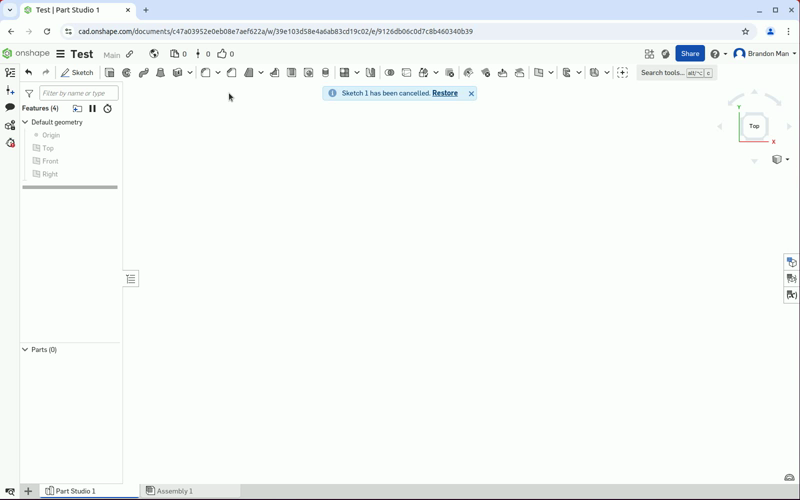
mouse_move(73, 150)
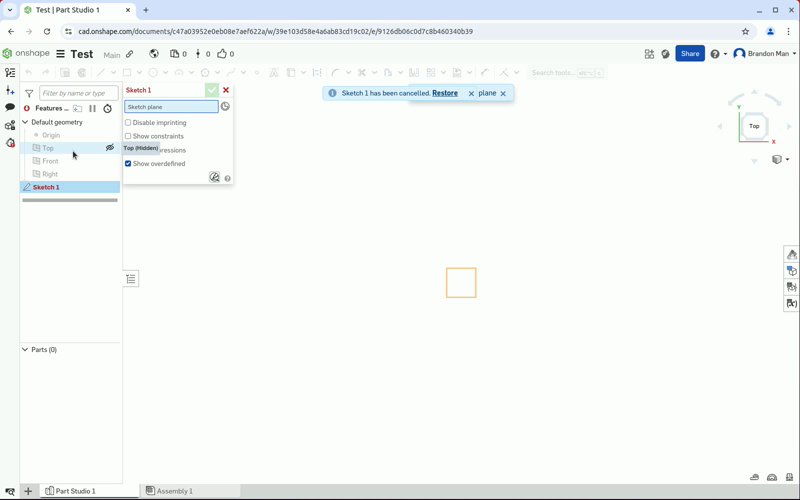
click(73, 150)
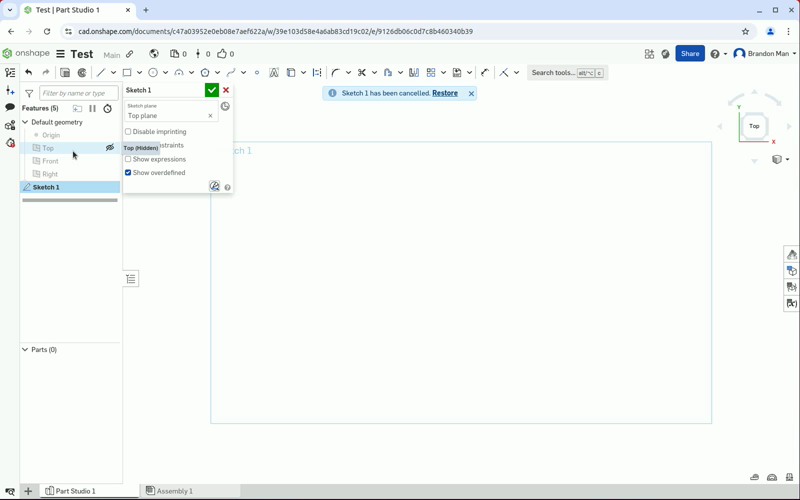
mouse_move(73, 352)
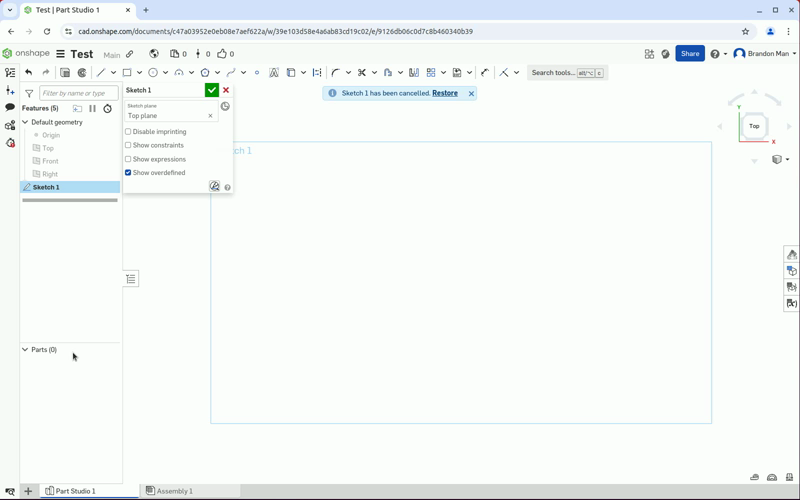
key(y)
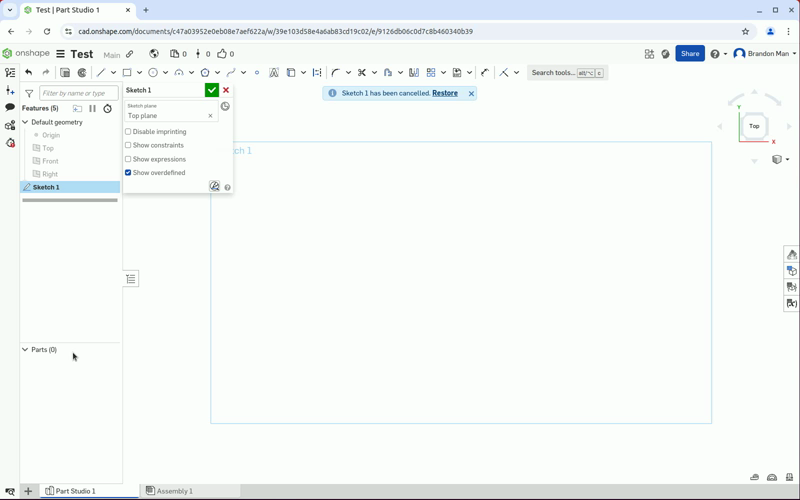
key(l)
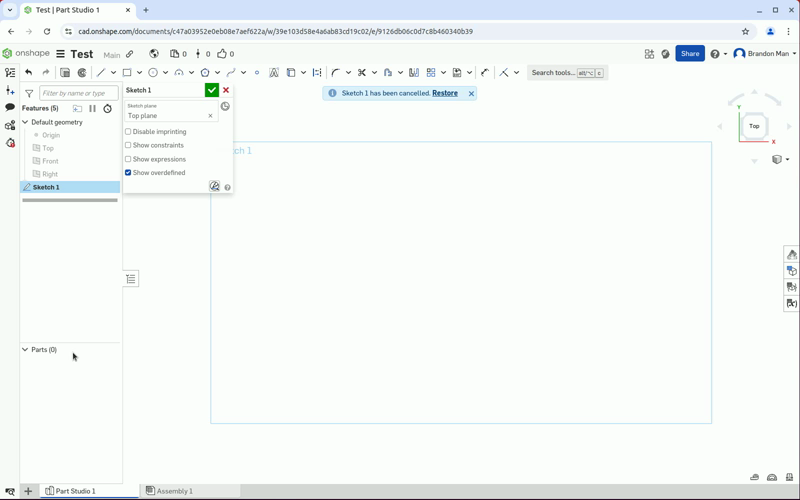
key_down(shift)
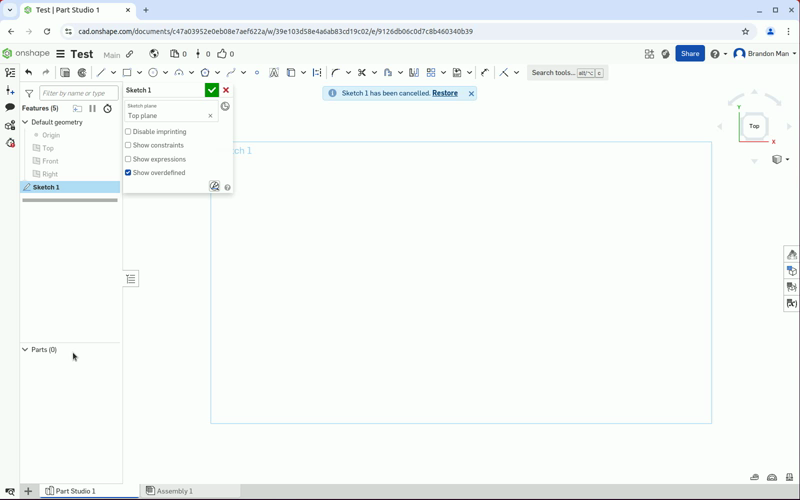
mouse_move(348, 395)
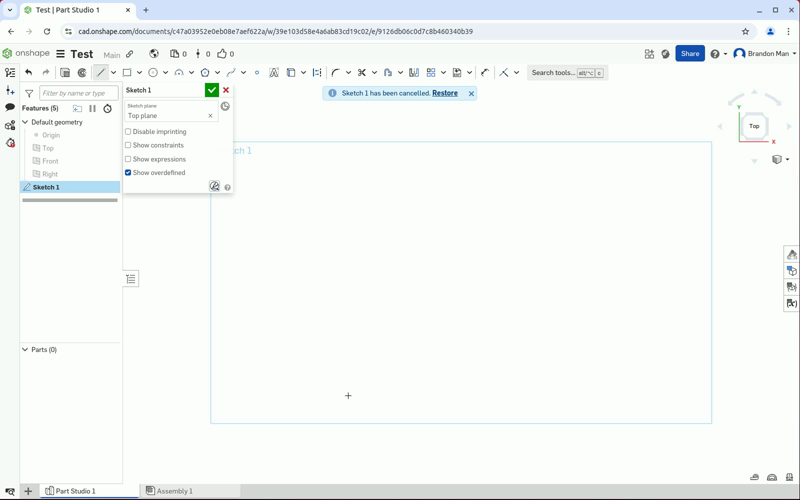
click(348, 395)
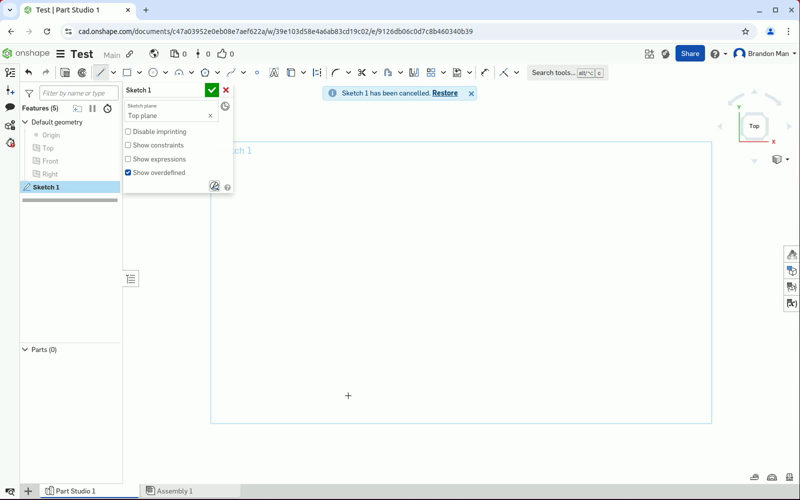
key_up(shift)
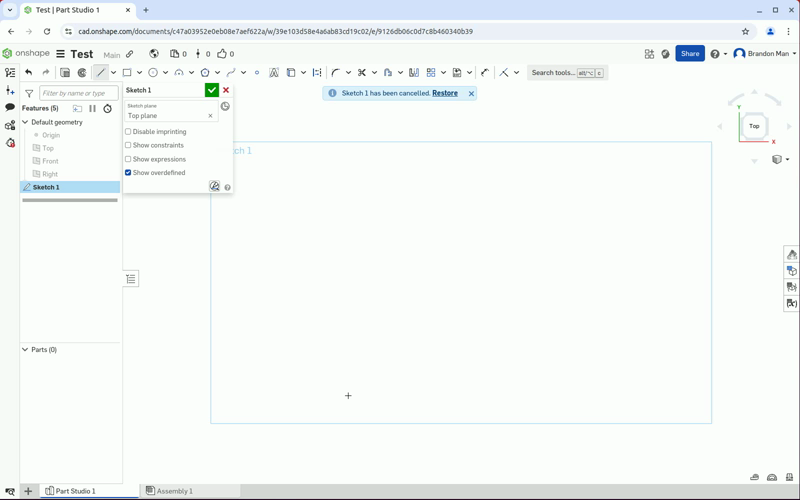
key_down(shift)
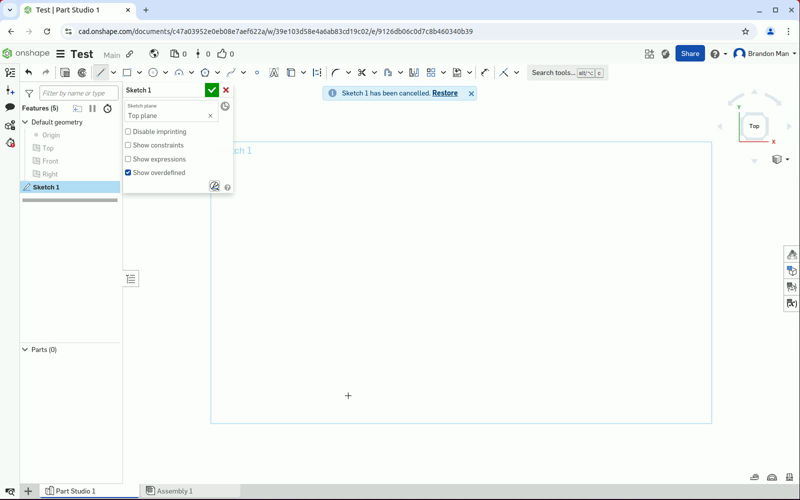
mouse_move(572, 395)
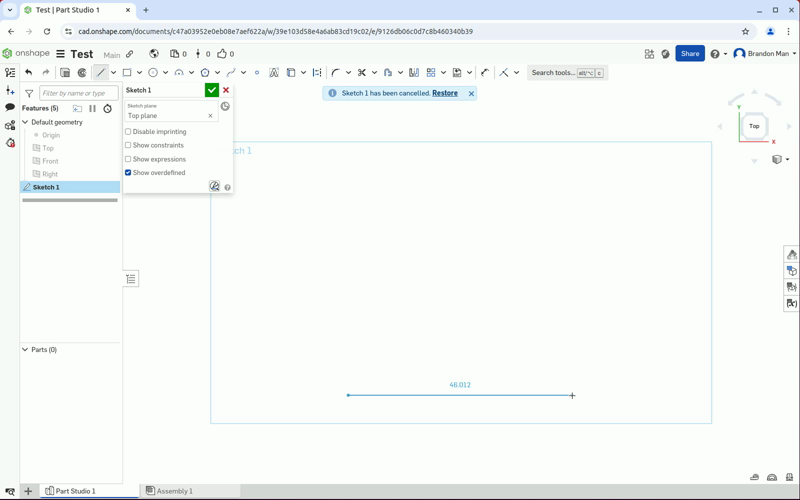
click(572, 395)
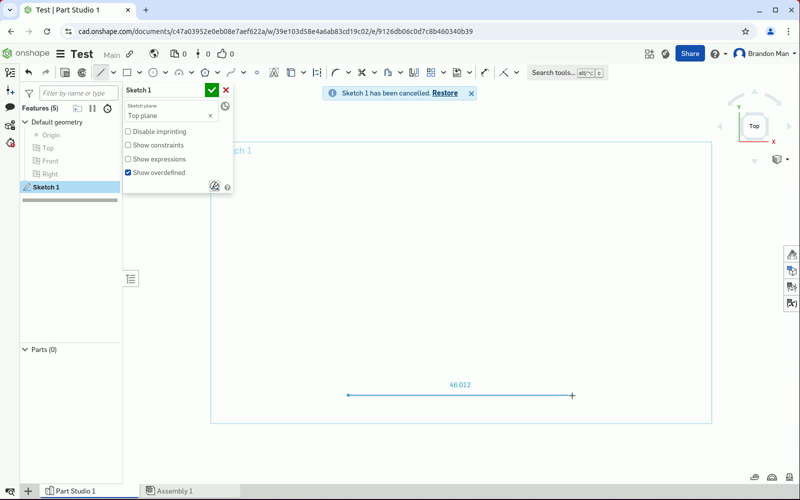
key_up(shift)
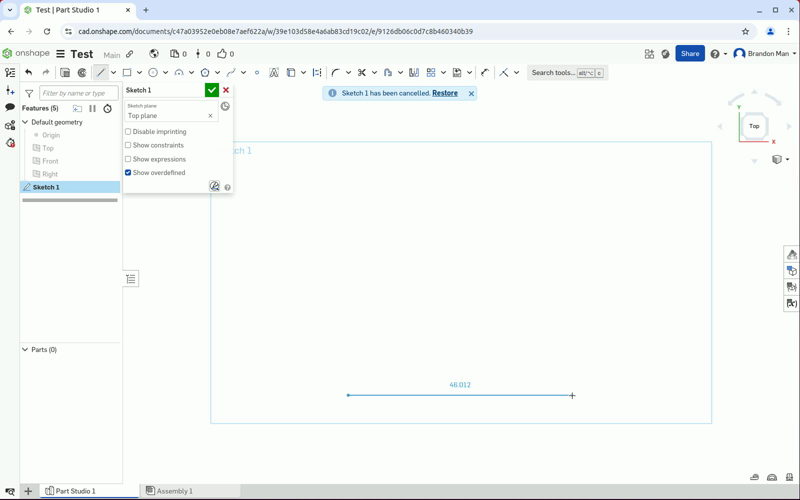
key_down(shift)
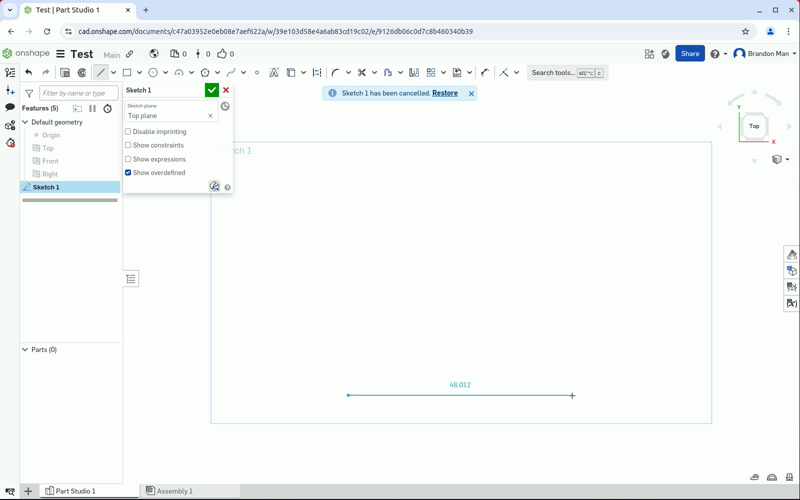
mouse_move(572, 171)
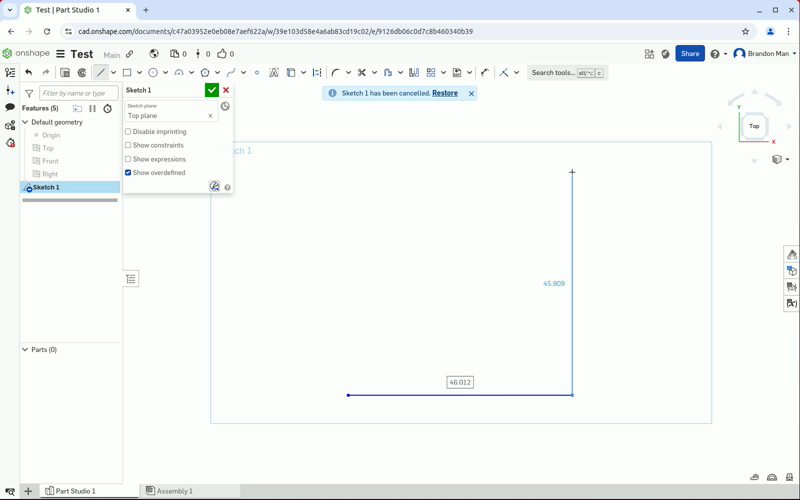
click(572, 171)
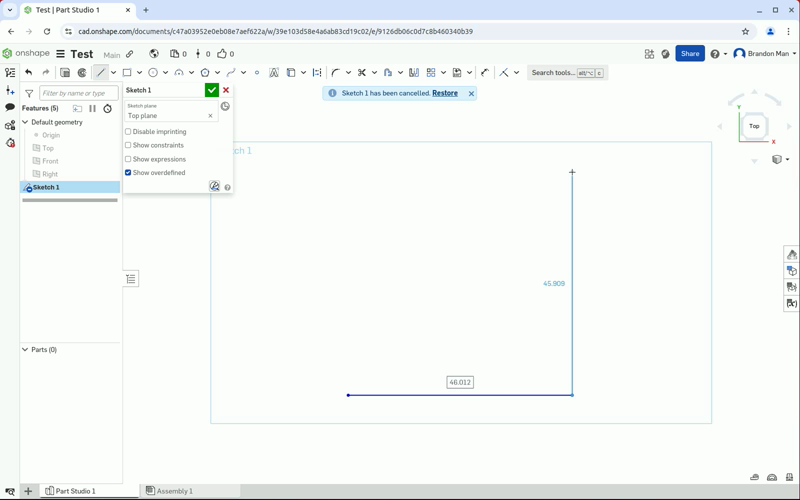
key_up(shift)
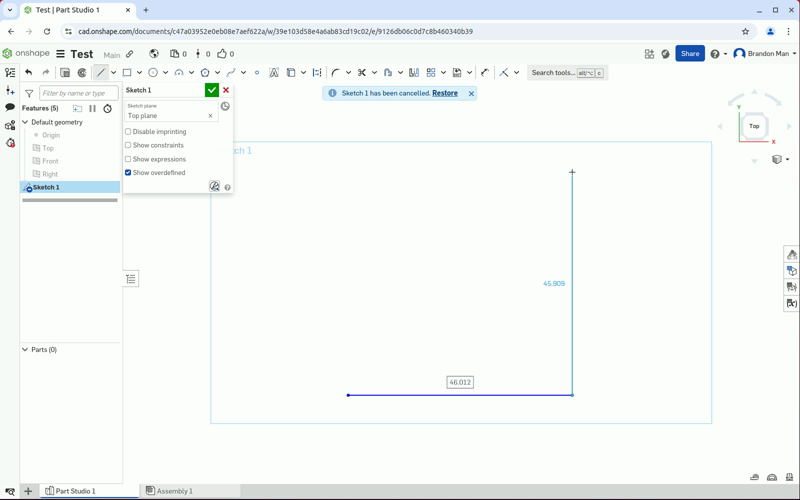
key_down(shift)
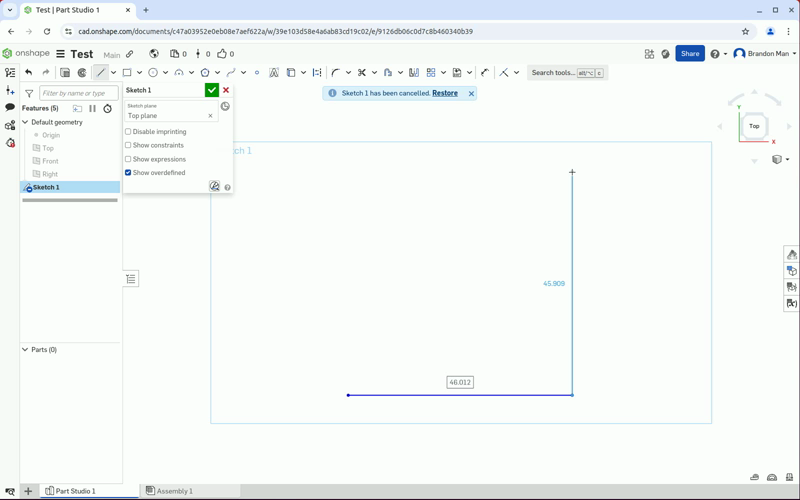
mouse_move(348, 171)
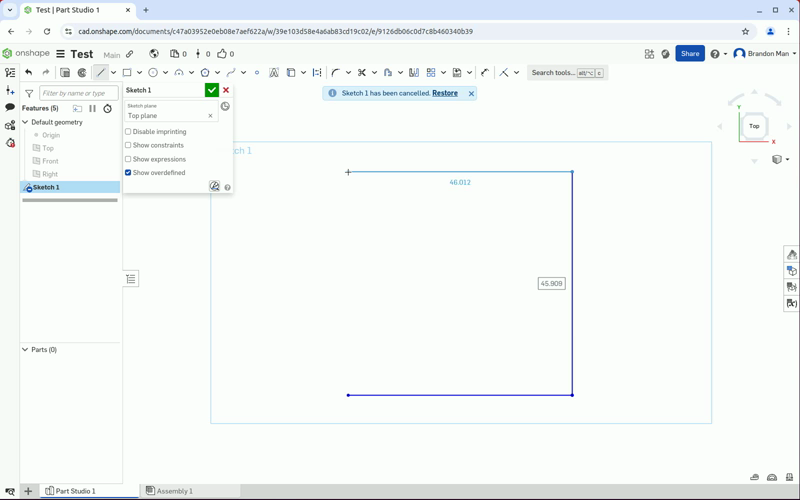
click(348, 171)
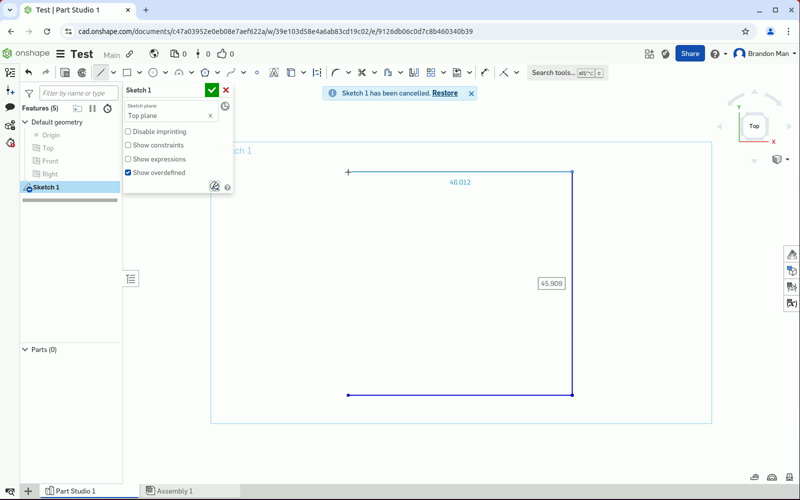
key_up(shift)
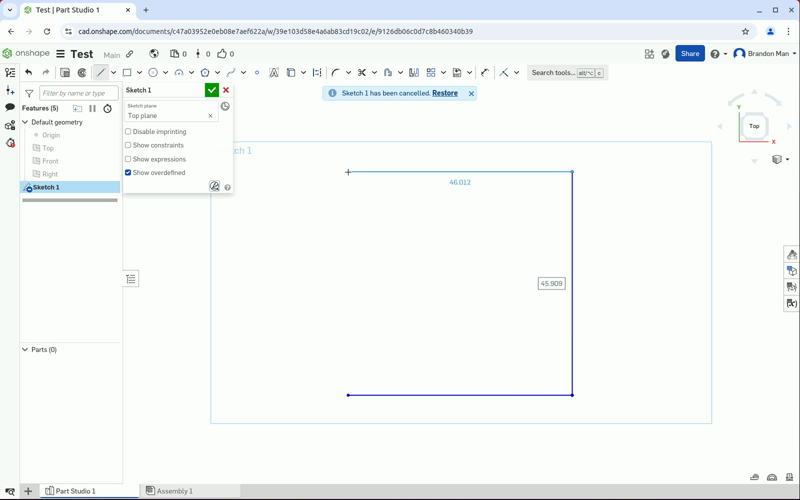
key_down(shift)
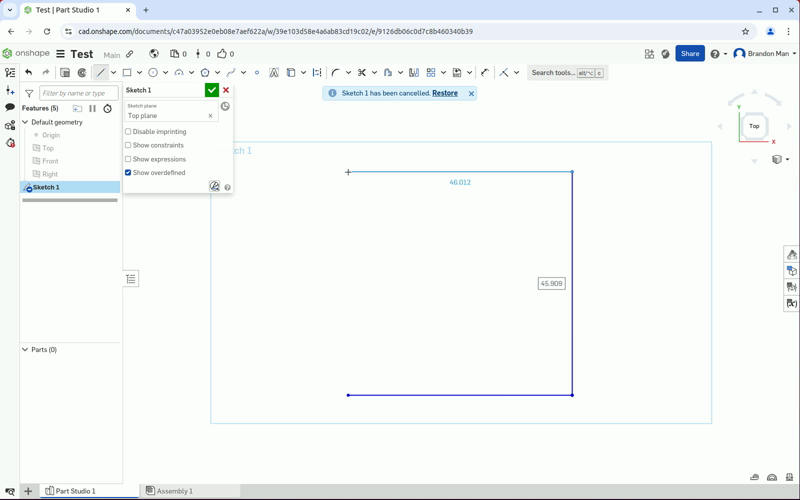
mouse_move(348, 395)
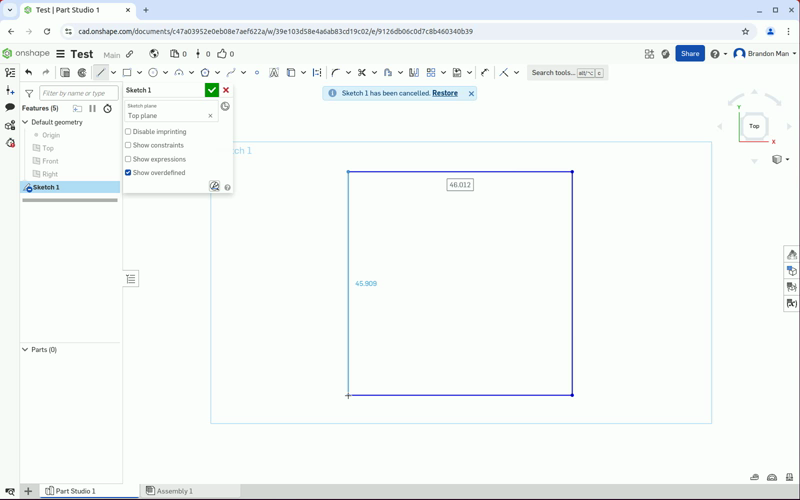
key_up(shift)
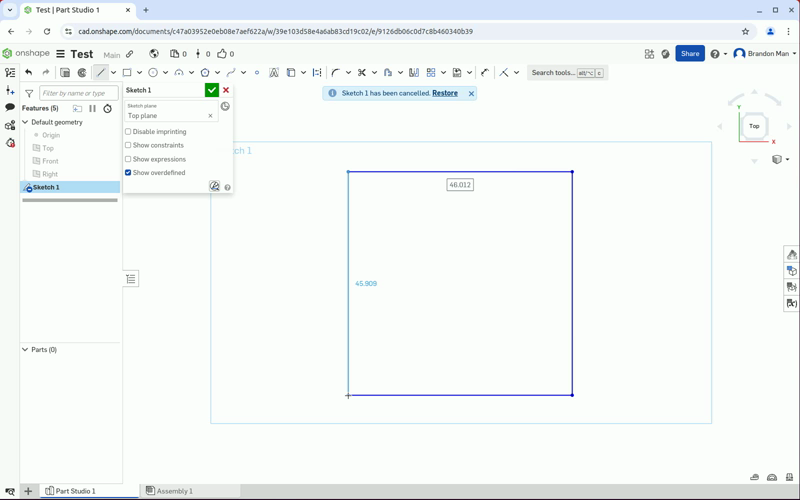
click(348, 395)
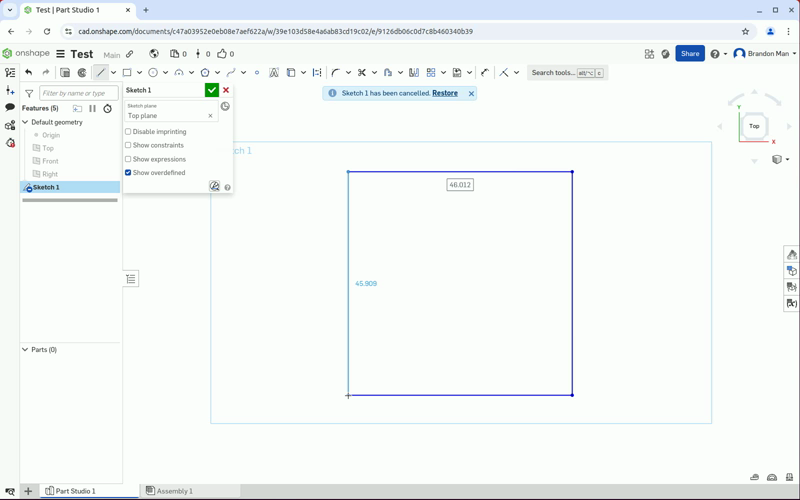
key(esc)
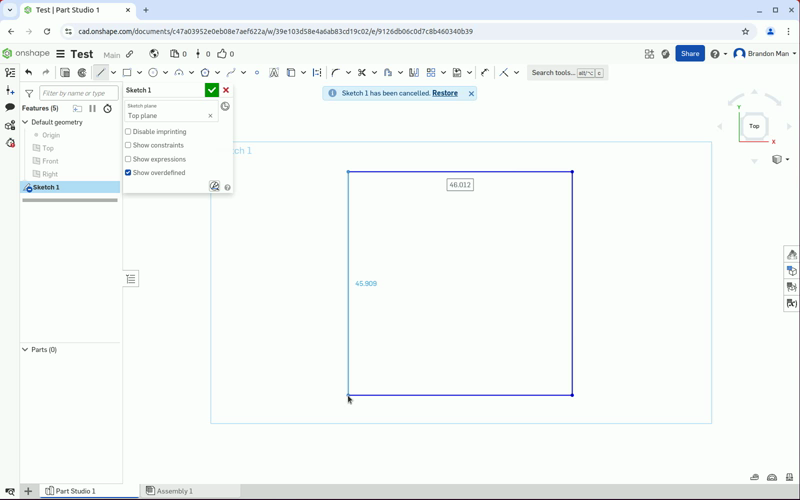
mouse_move(496, 216)
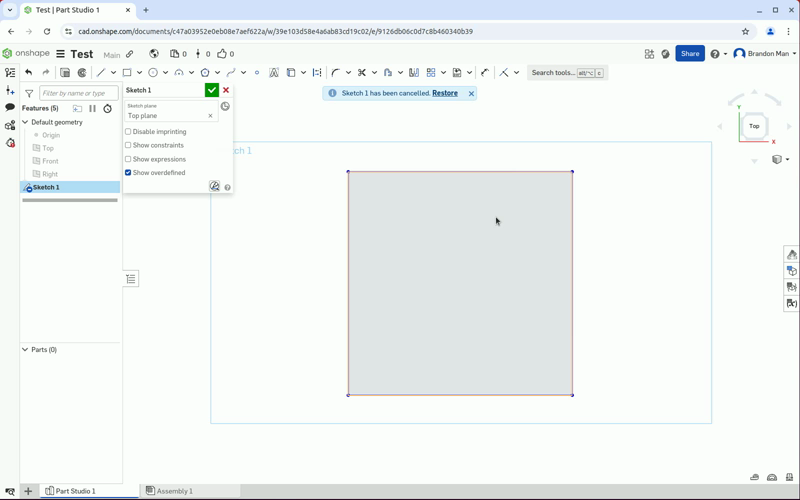
click(496, 216)
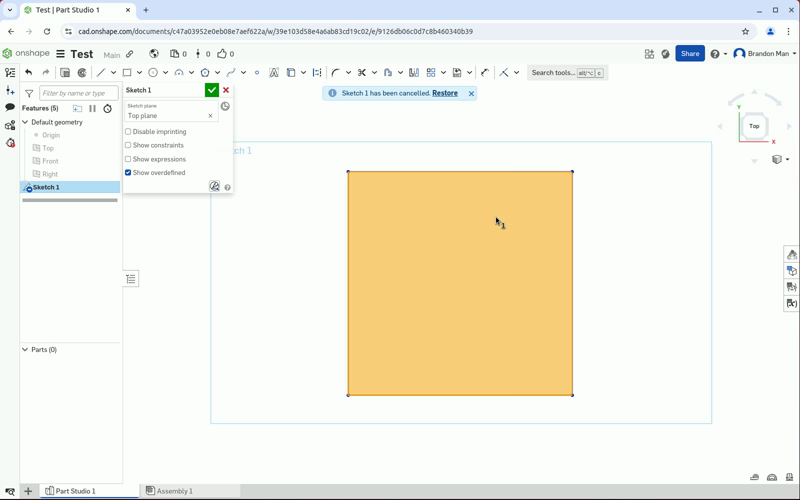
mouse_move(73, 352)
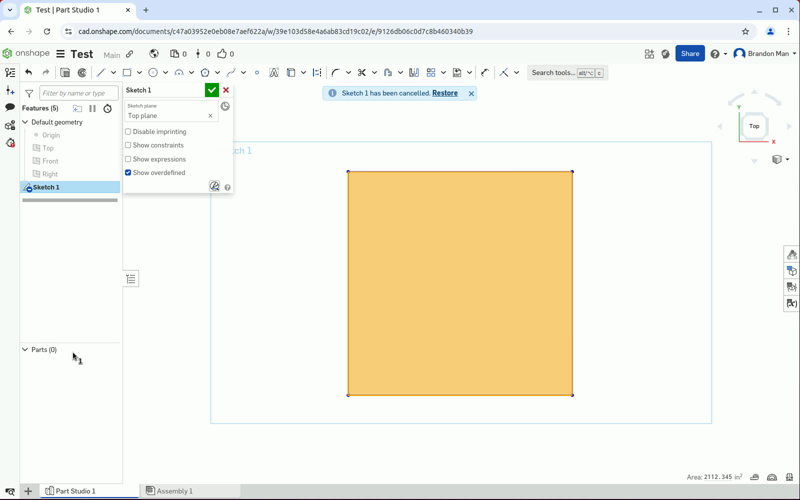
key(shift+y)
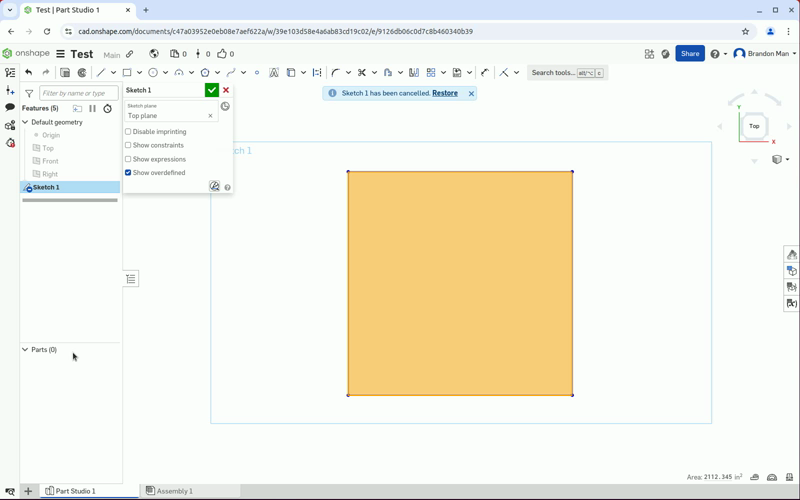
key(shift+e)
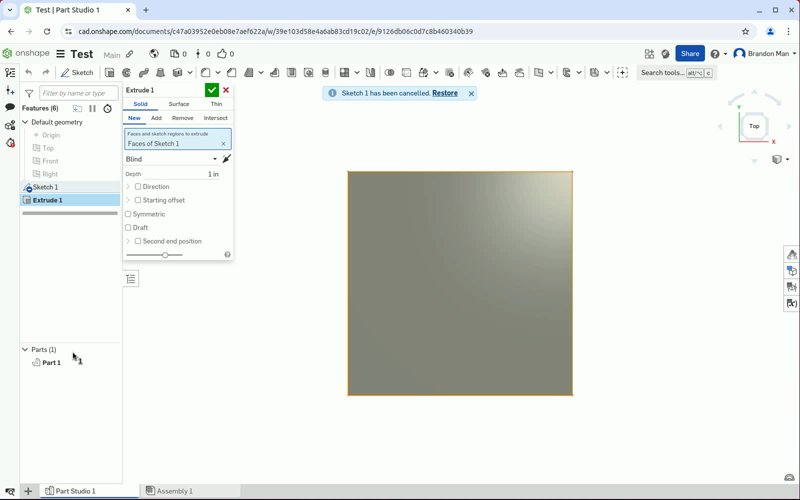
mouse_move(143, 106)
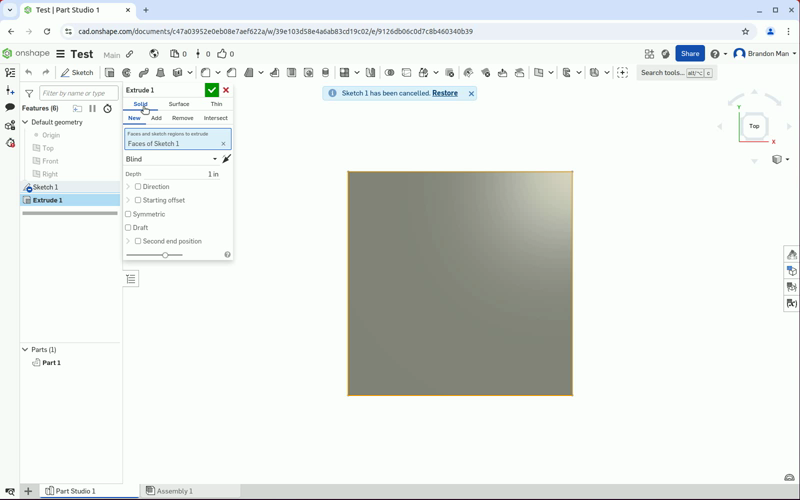
click(143, 106)
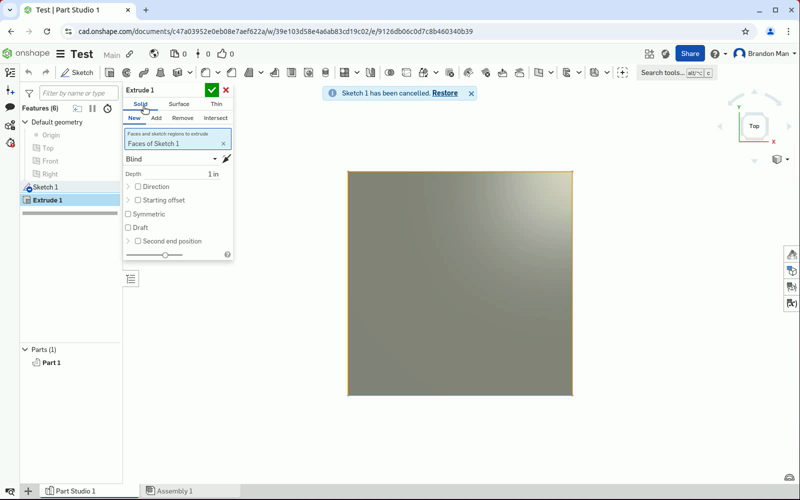
mouse_move(137, 120)
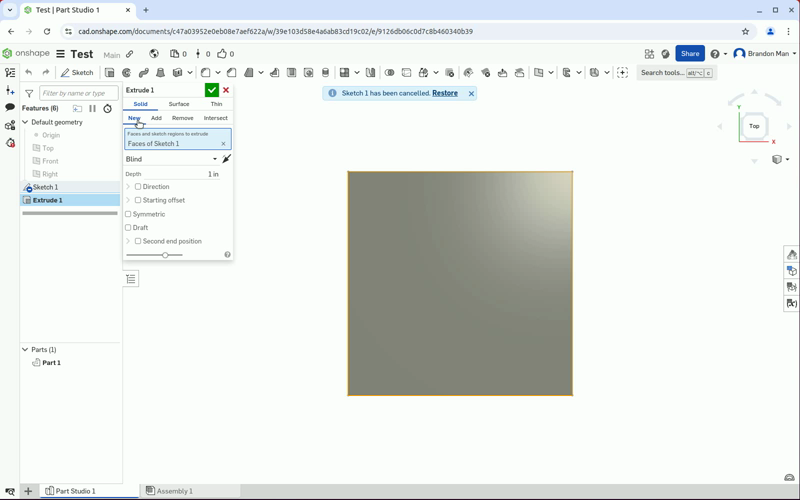
click(137, 120)
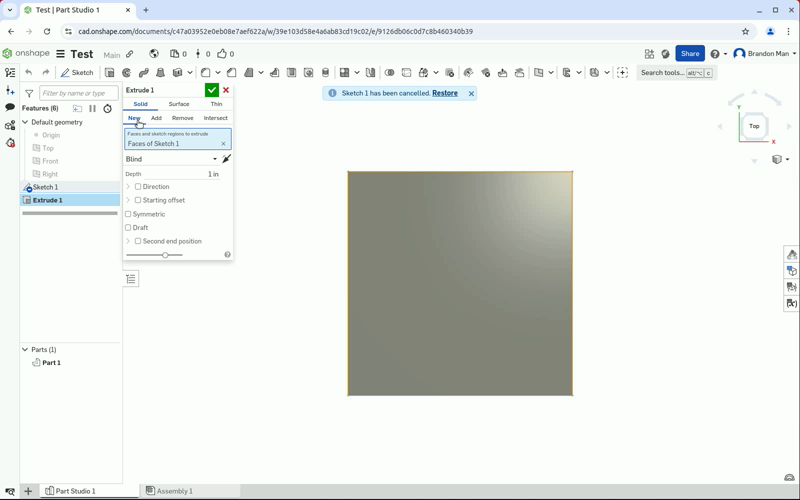
key(tab, 4)
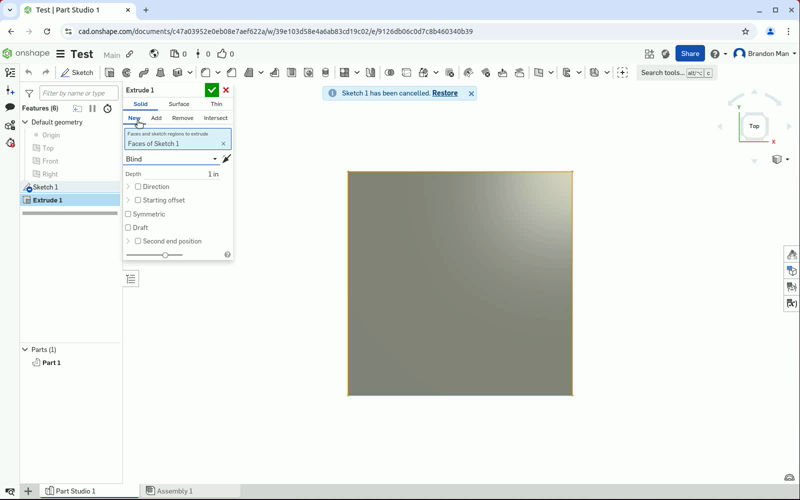
text(15.405)
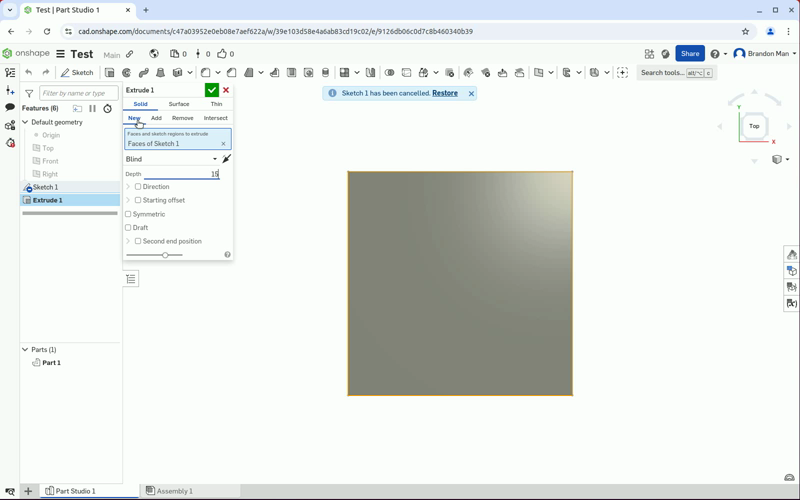
key(enter)
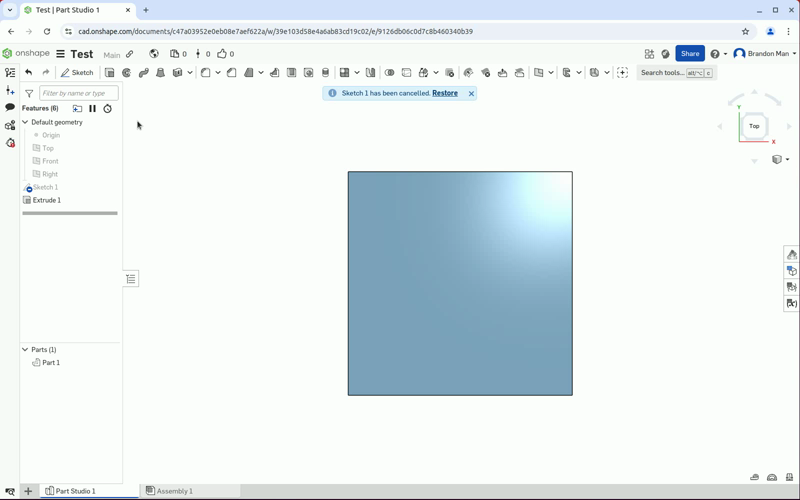
key(shift+h)
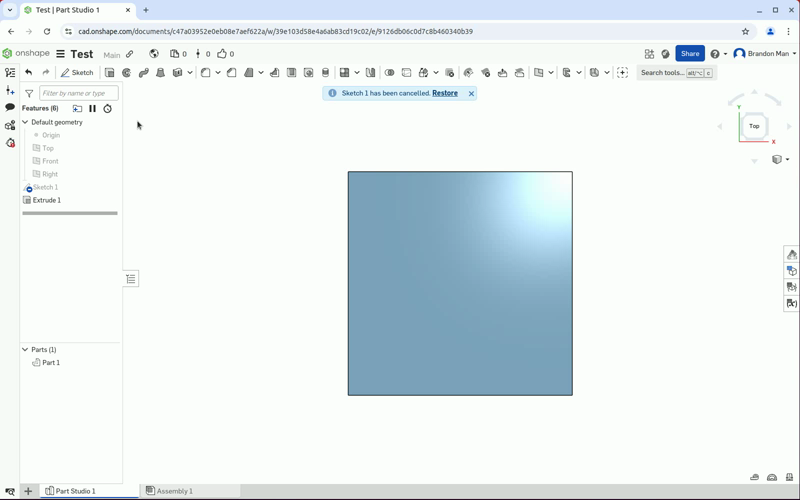
key(shift+h)
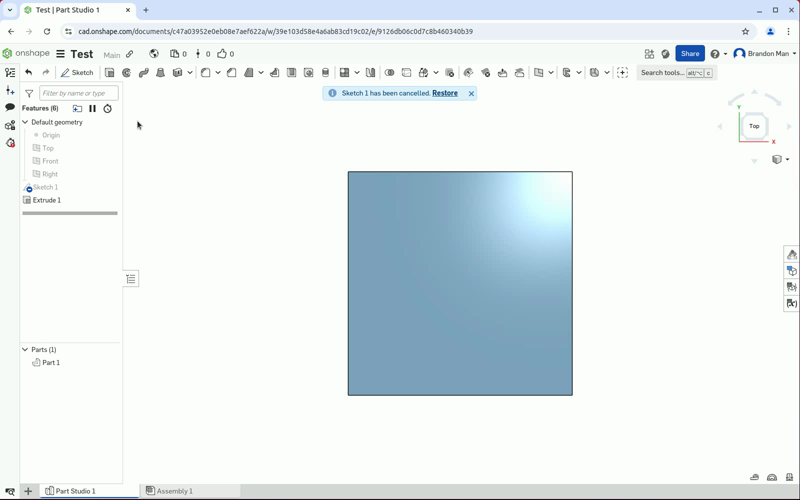
mouse_move(73, 189)
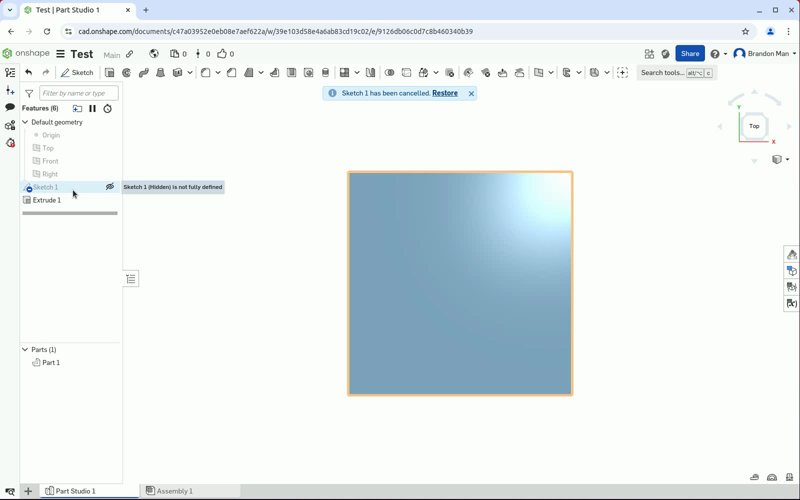
click(73, 189)
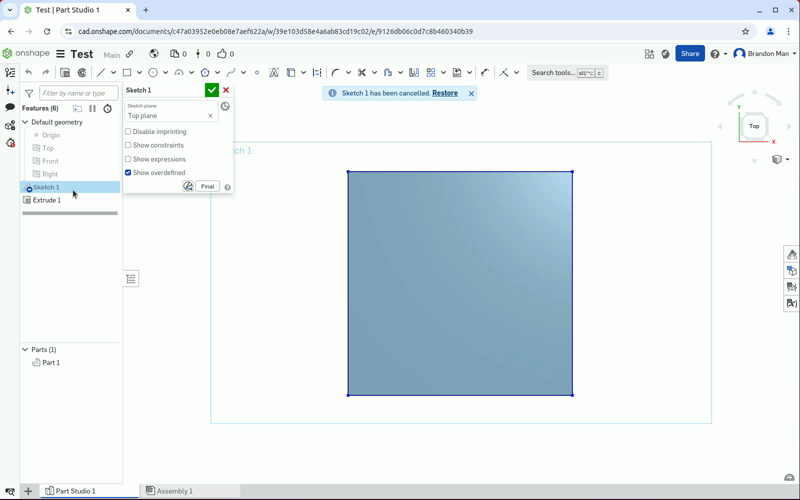
mouse_move(229, 92)
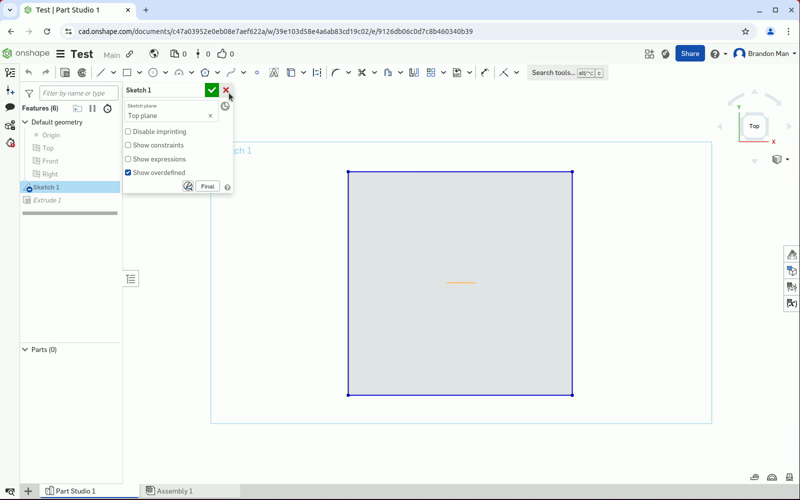
click(229, 92)
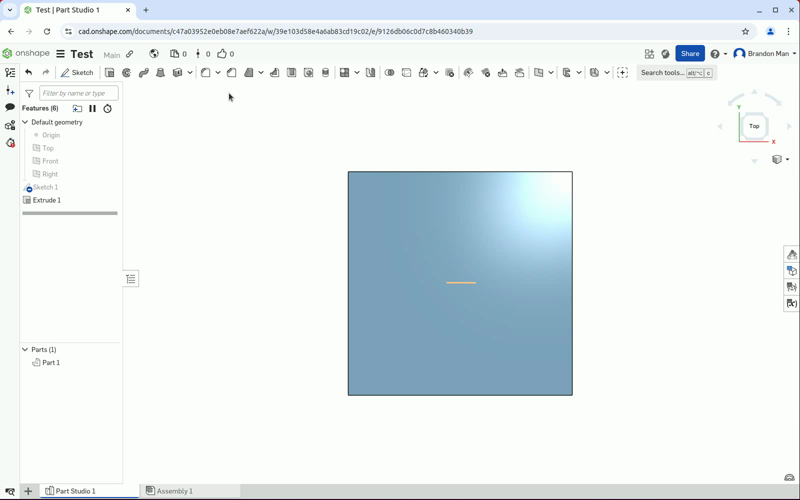
mouse_move(541, 75)
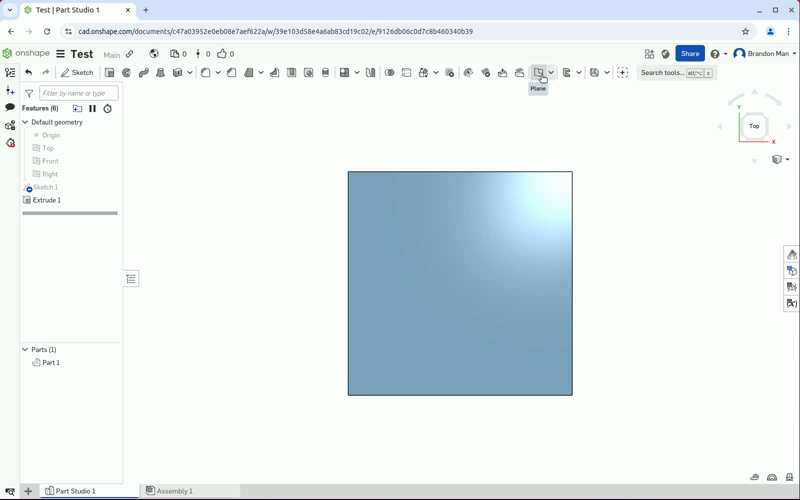
click(541, 75)
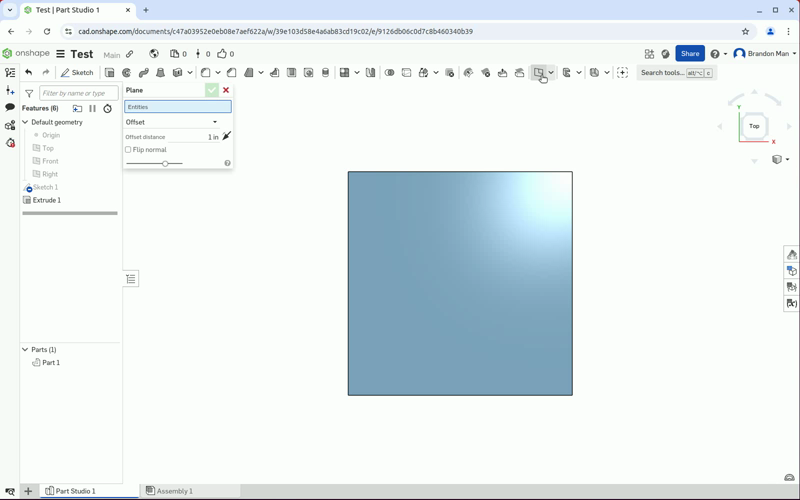
mouse_move(73, 150)
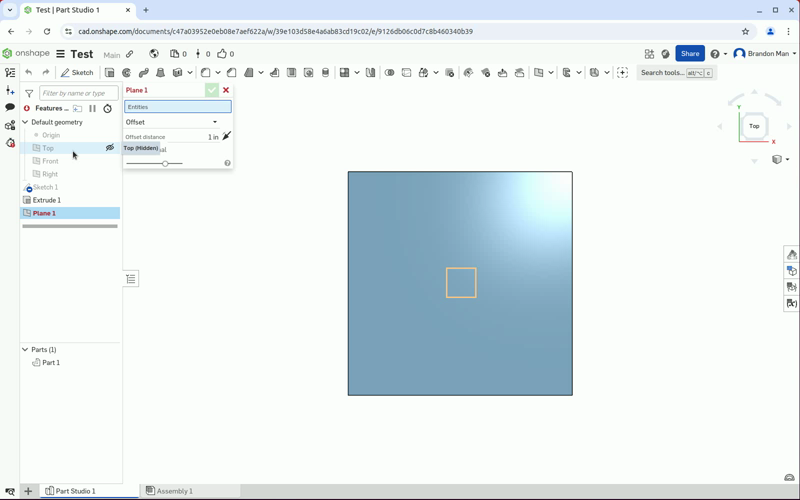
click(73, 150)
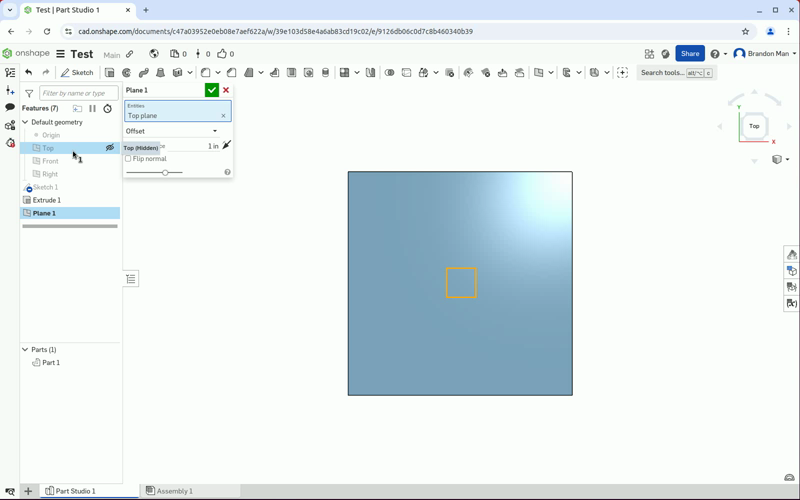
key(tab, 2)
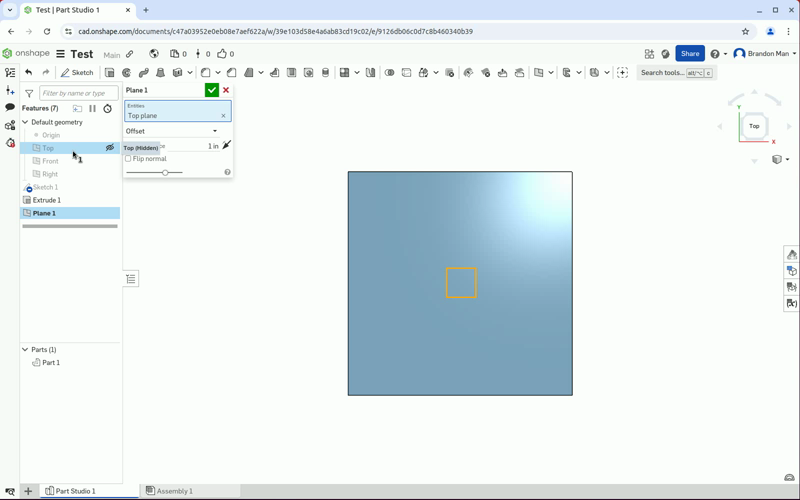
text(15.405)
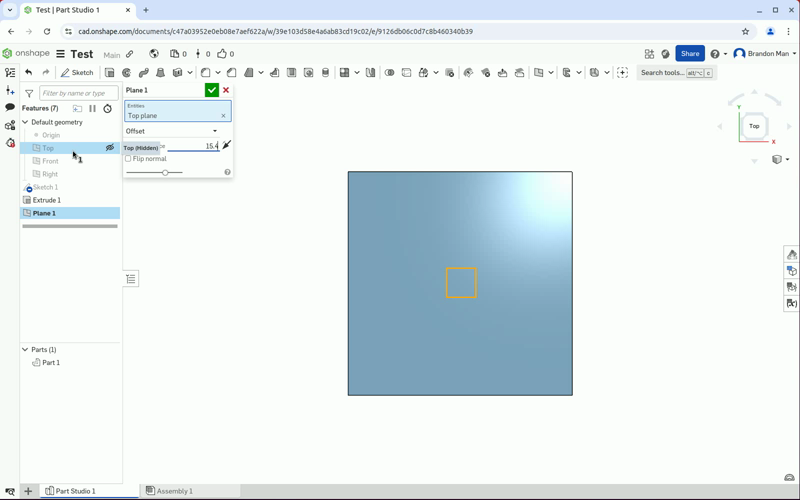
key(enter, 2)
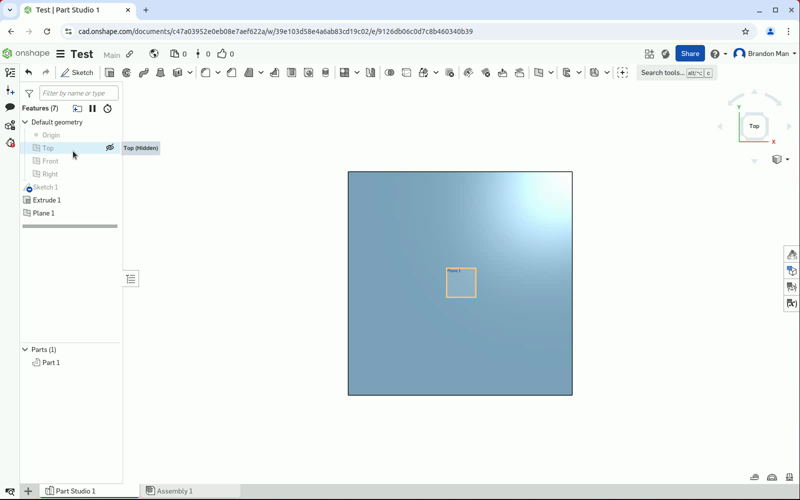
key(shift+s)
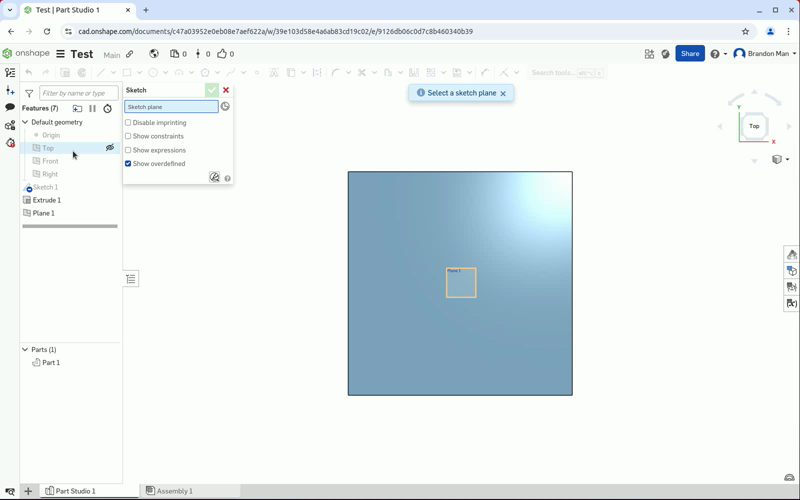
mouse_move(73, 215)
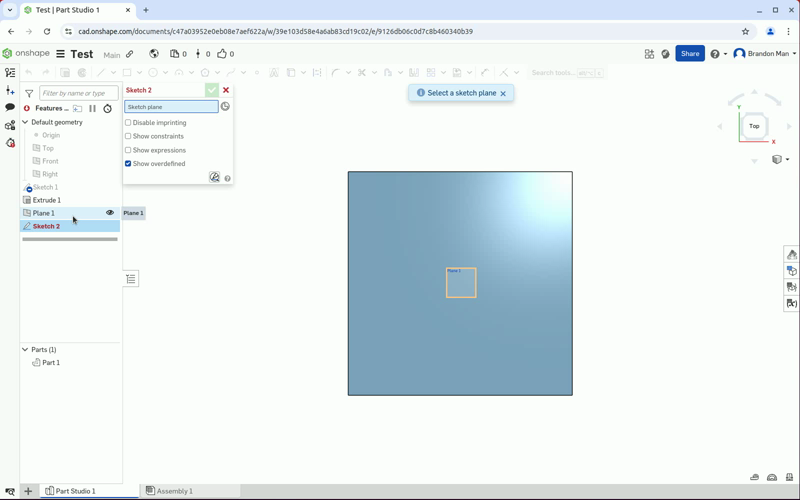
click(73, 215)
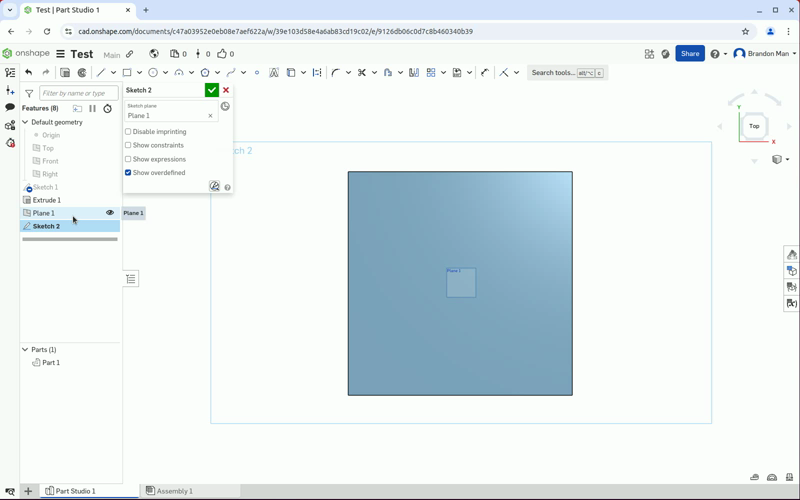
mouse_move(73, 352)
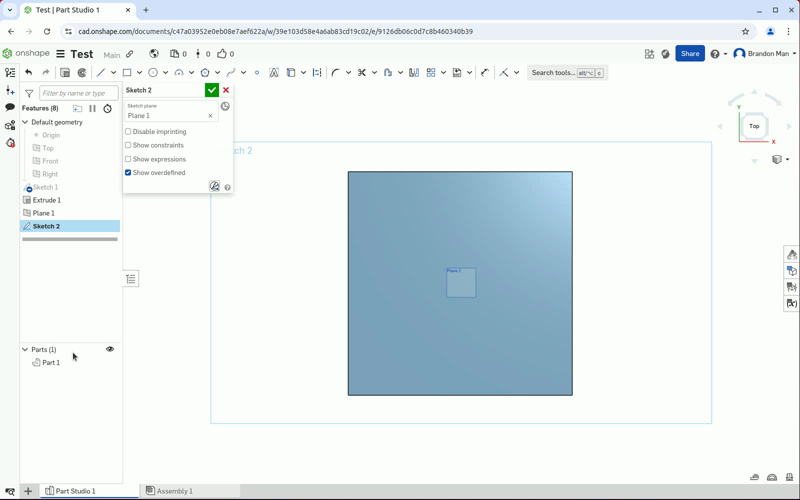
key(y)
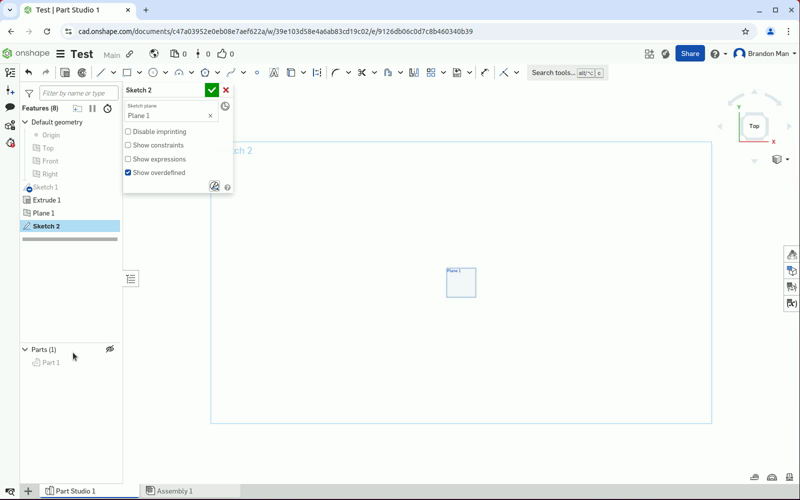
key(c)
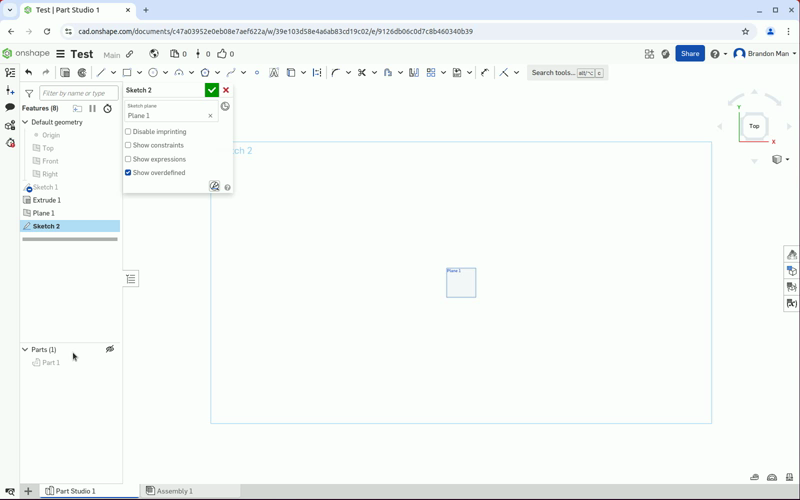
key_down(shift)
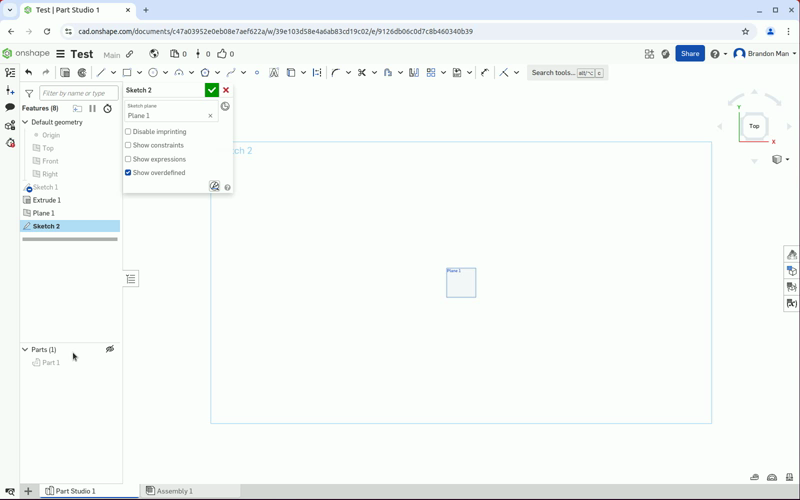
mouse_move(461, 282)
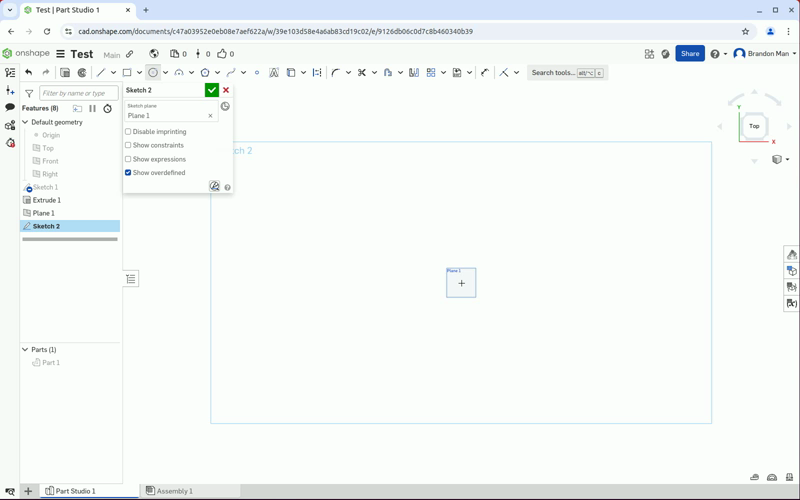
click(461, 282)
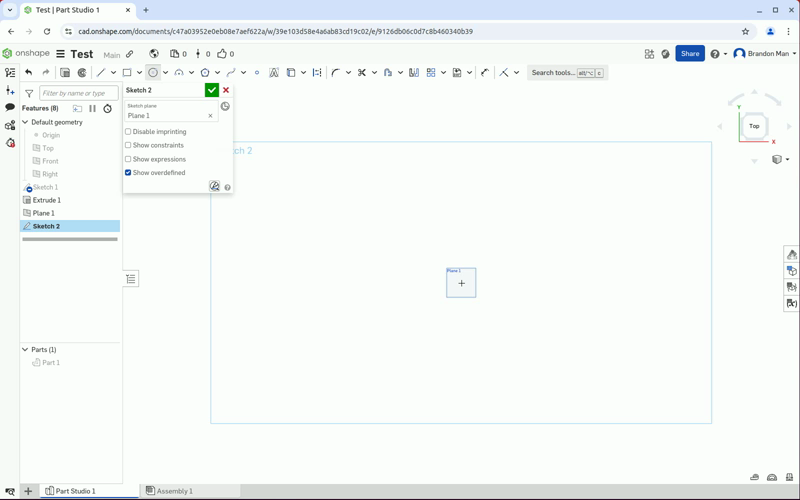
key_up(shift)
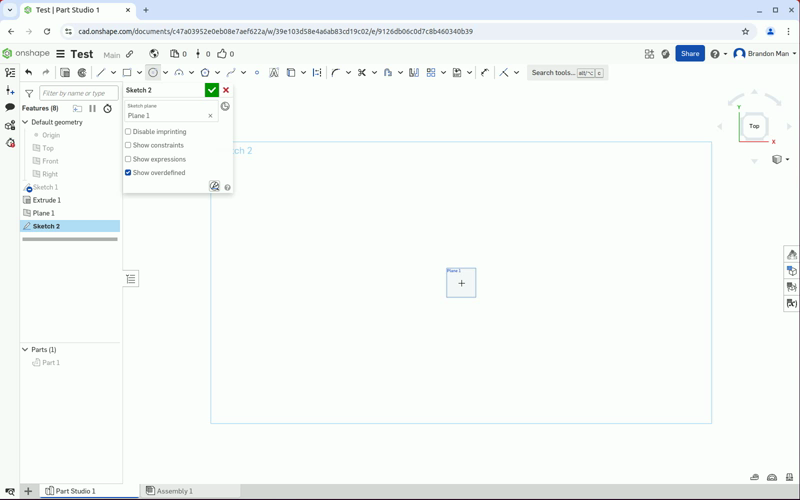
mouse_move(507, 282)
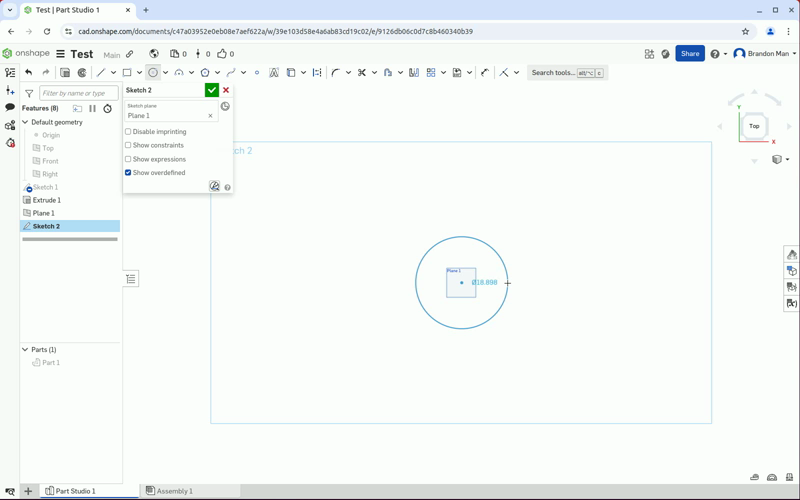
click(507, 282)
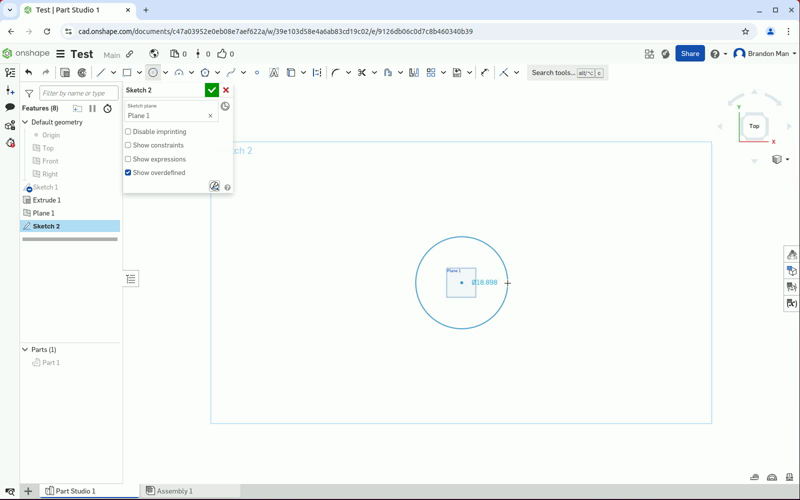
key(esc)
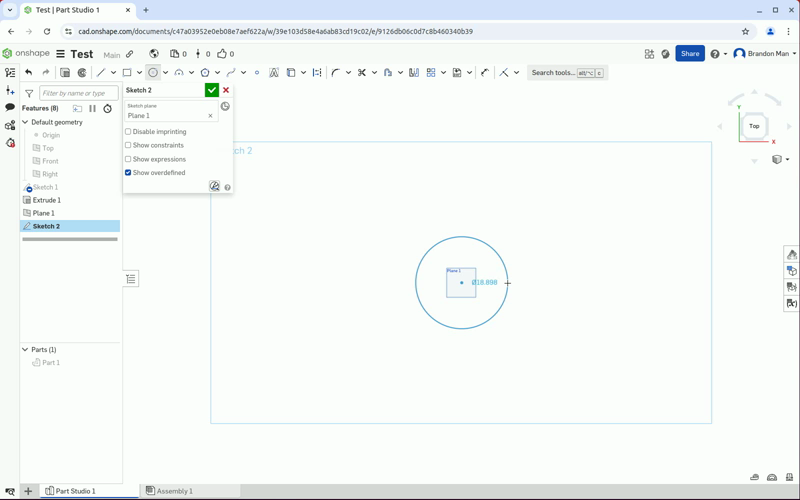
mouse_move(479, 312)
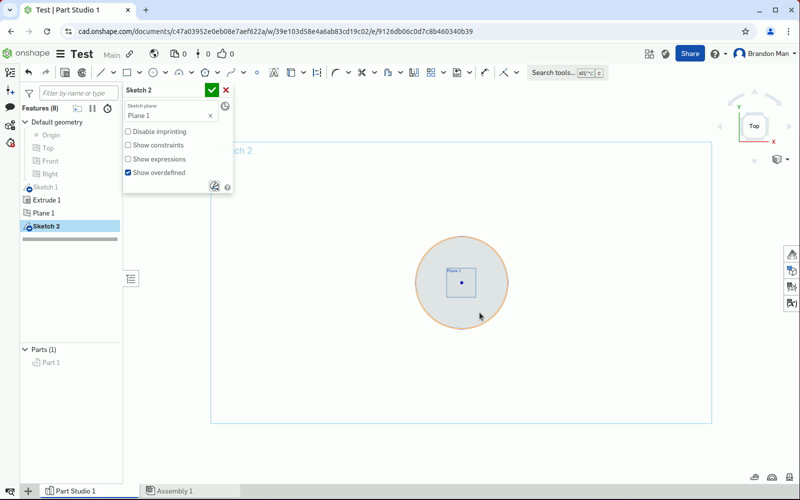
click(479, 312)
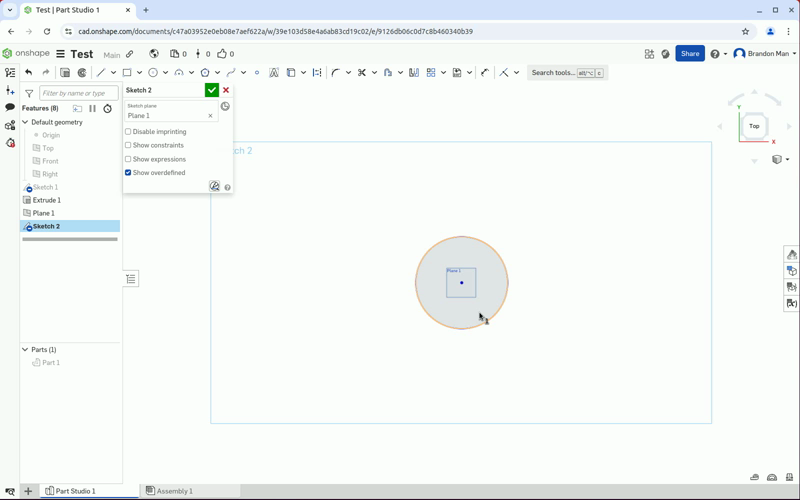
mouse_move(73, 352)
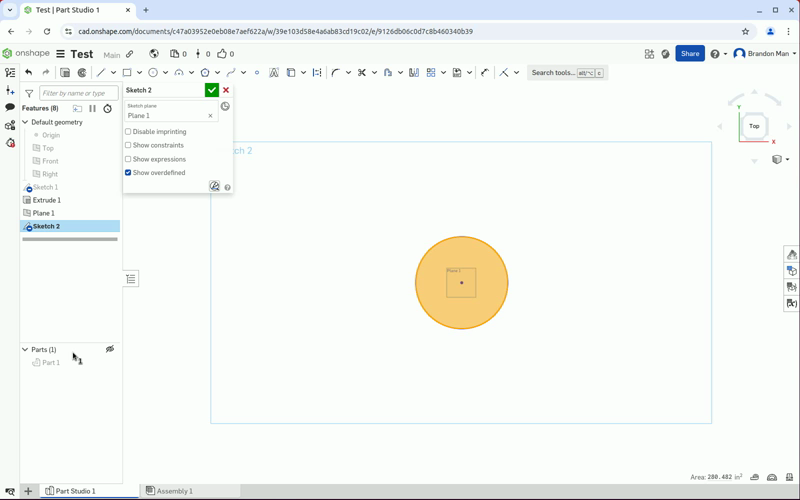
key(shift+y)
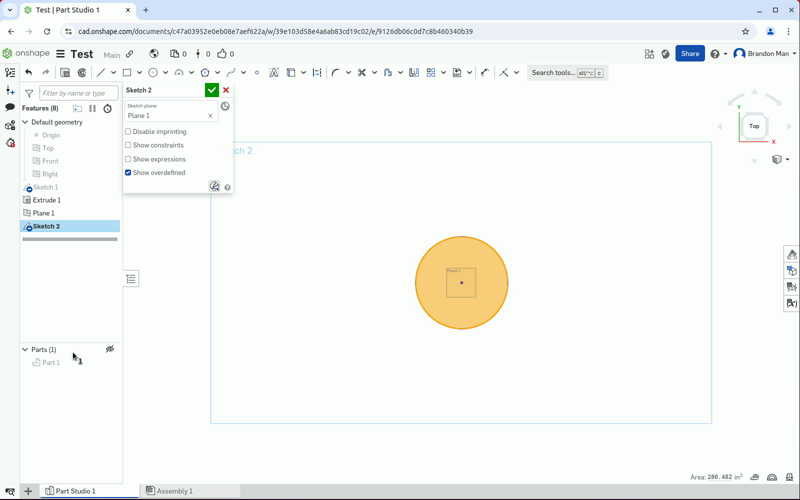
key(shift+e)
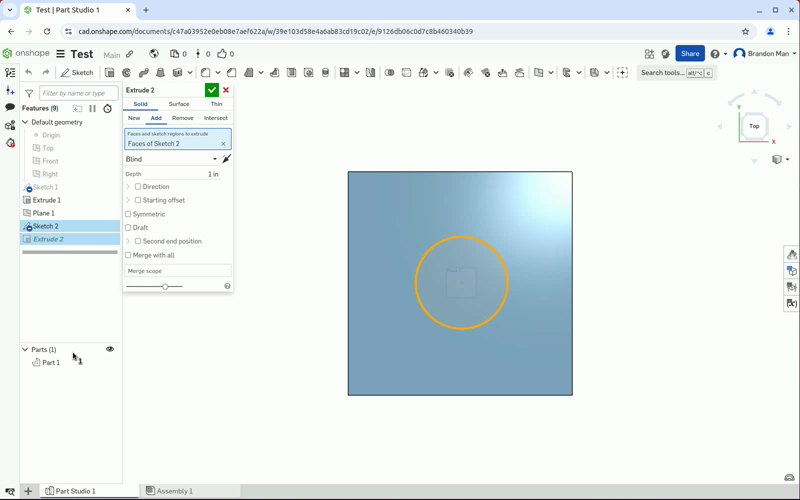
mouse_move(143, 106)
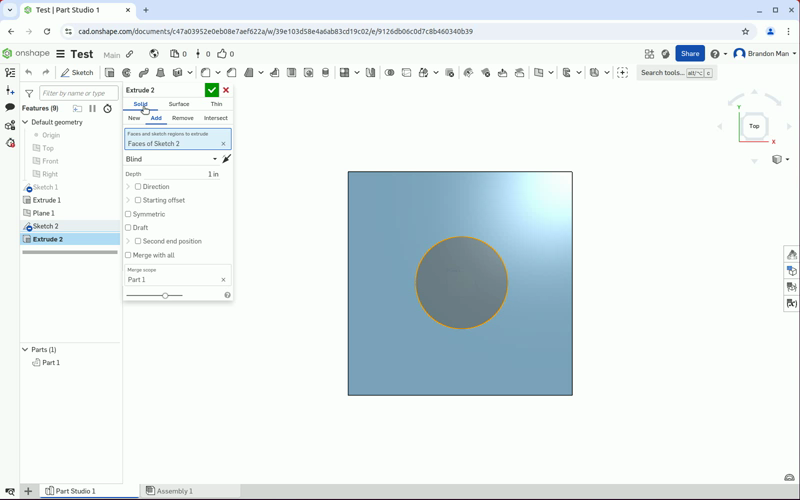
click(143, 106)
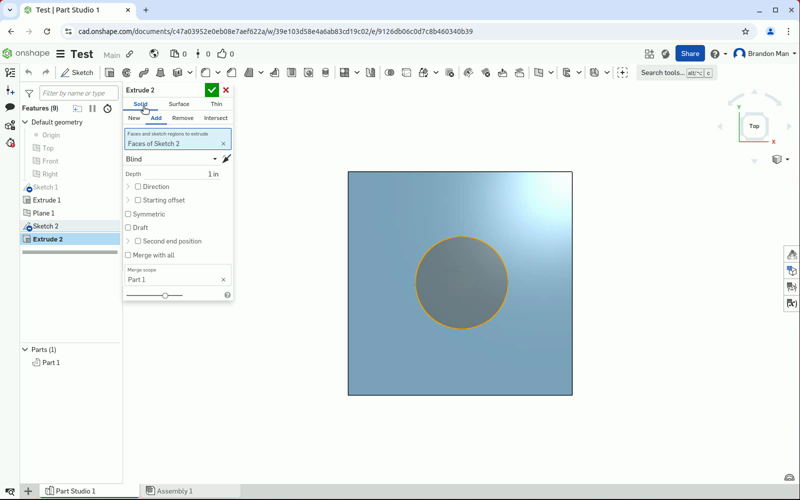
mouse_move(137, 120)
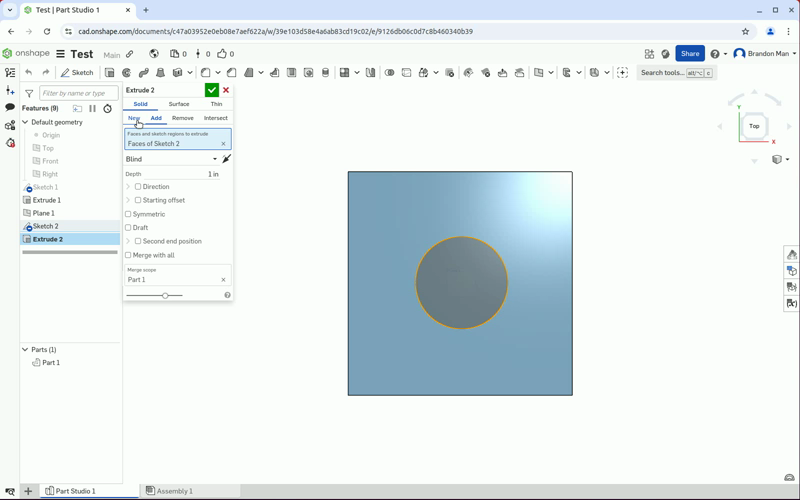
click(137, 120)
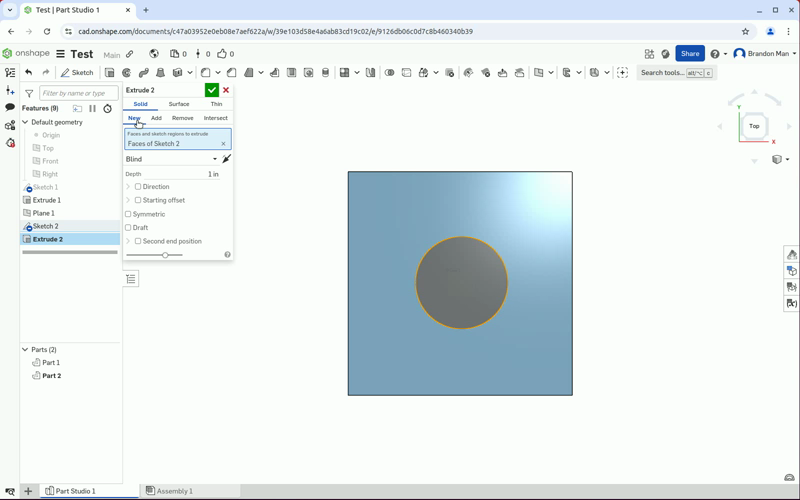
key(tab, 4)
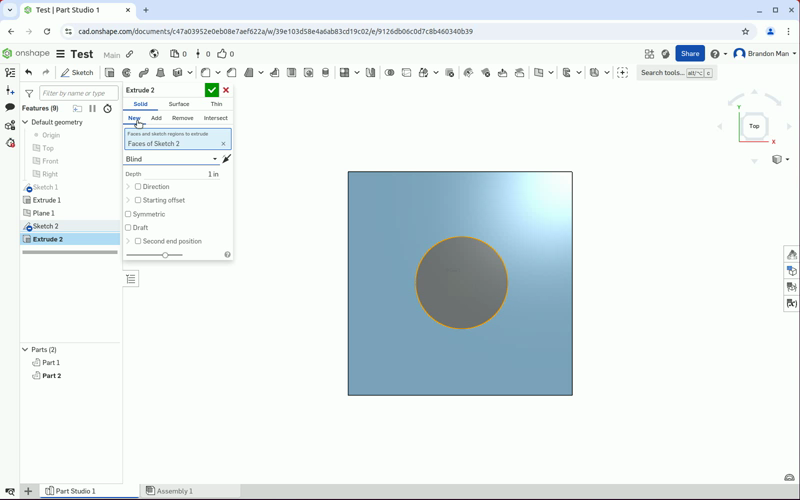
text(7.462)
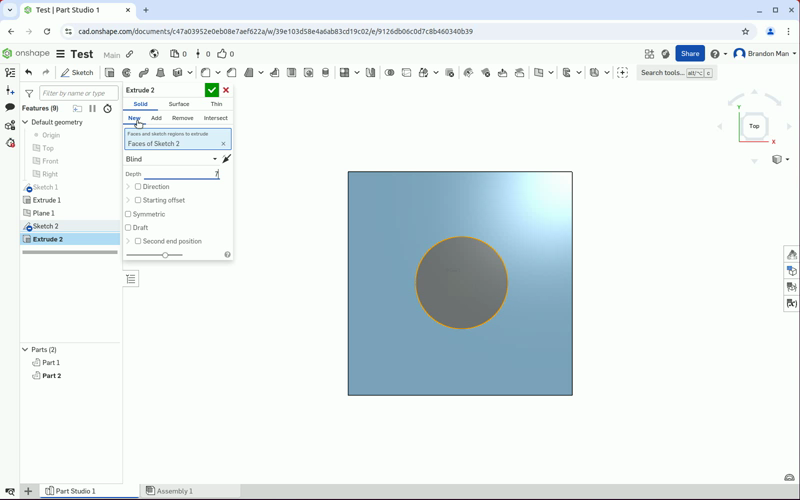
key(enter)
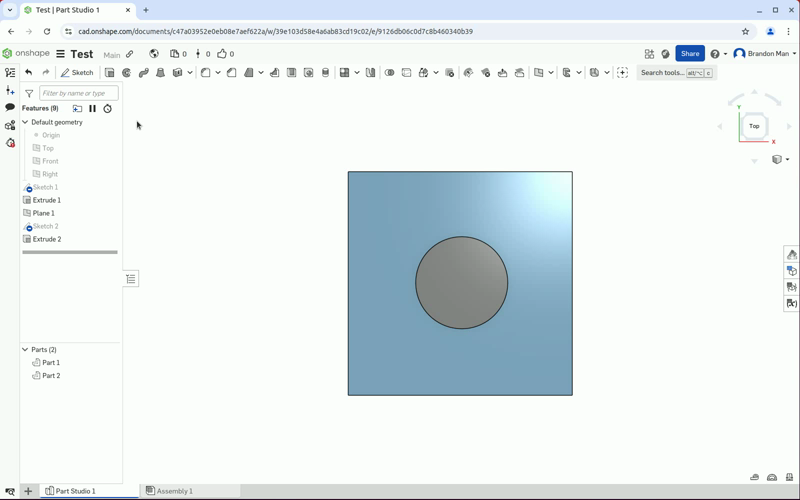
key(shift+h)
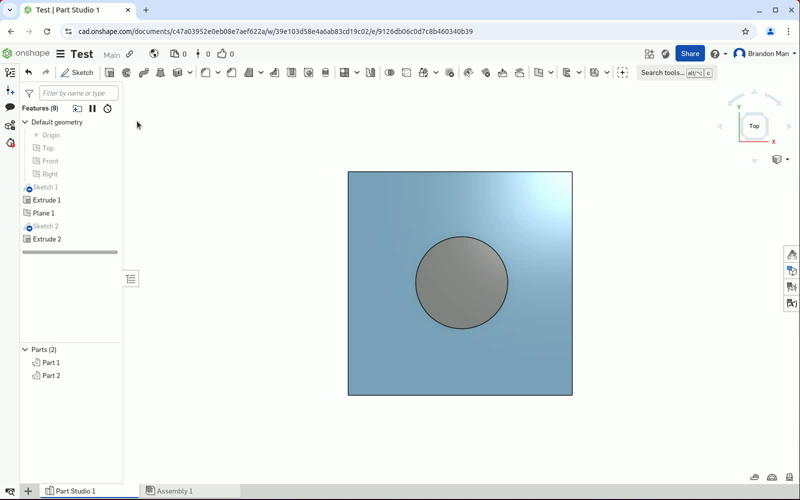
key(shift+h)
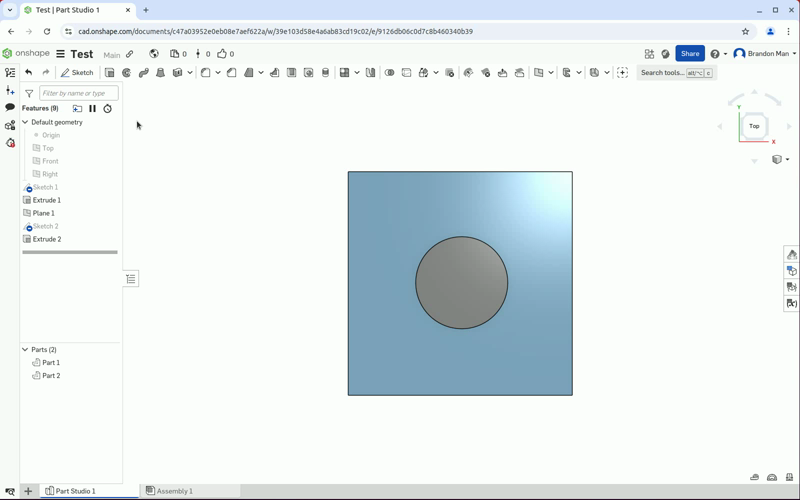
mouse_move(73, 189)
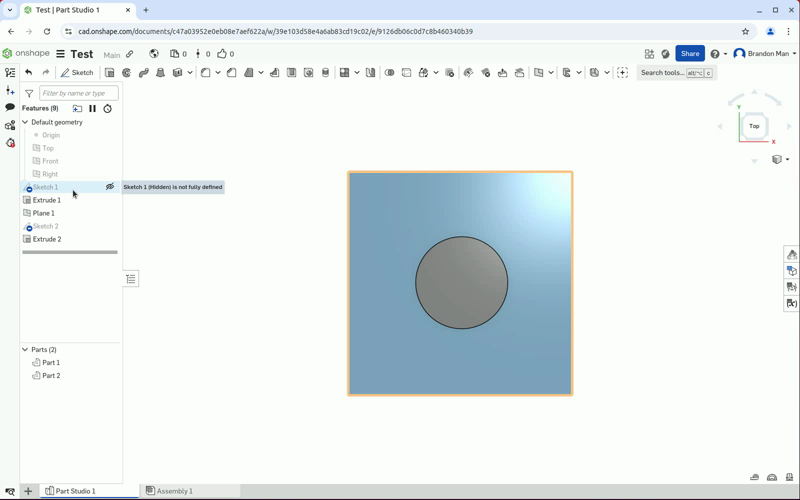
click(73, 189)
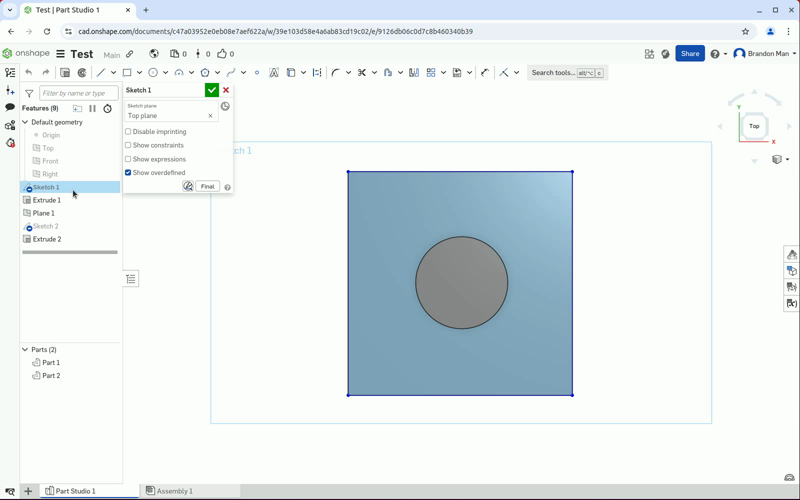
mouse_move(229, 92)
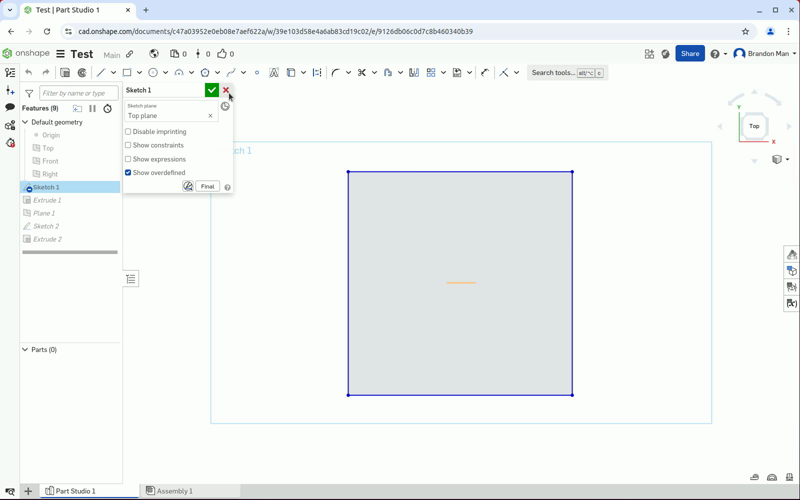
click(229, 92)
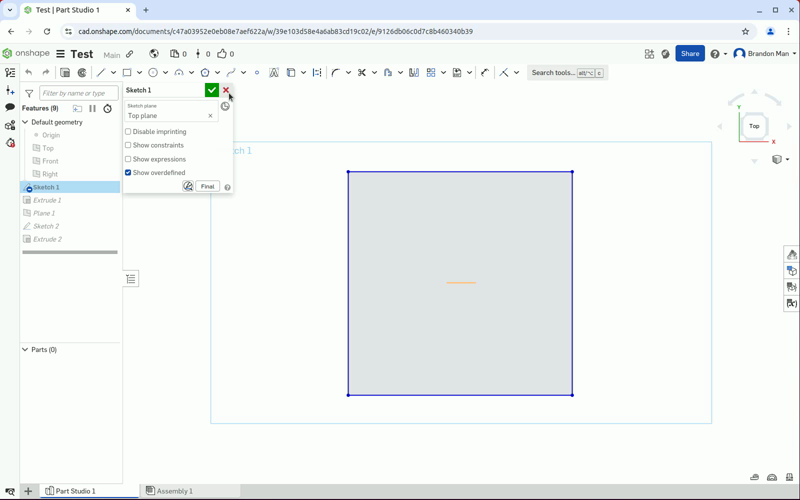
key(shift+s)
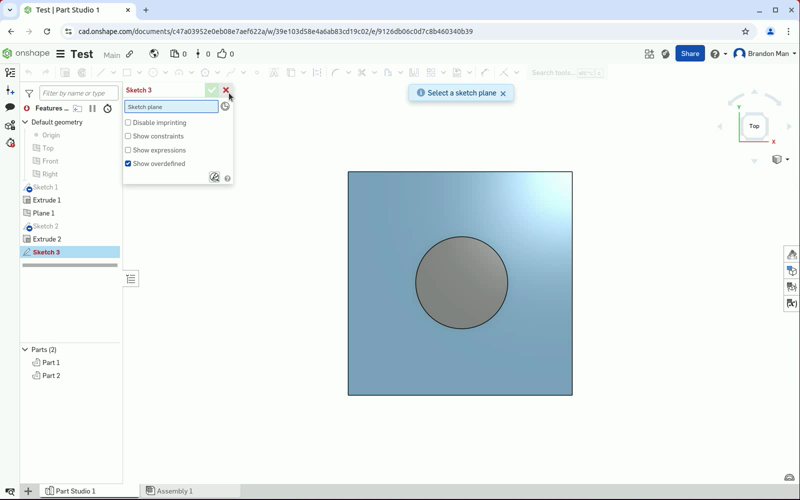
mouse_move(73, 215)
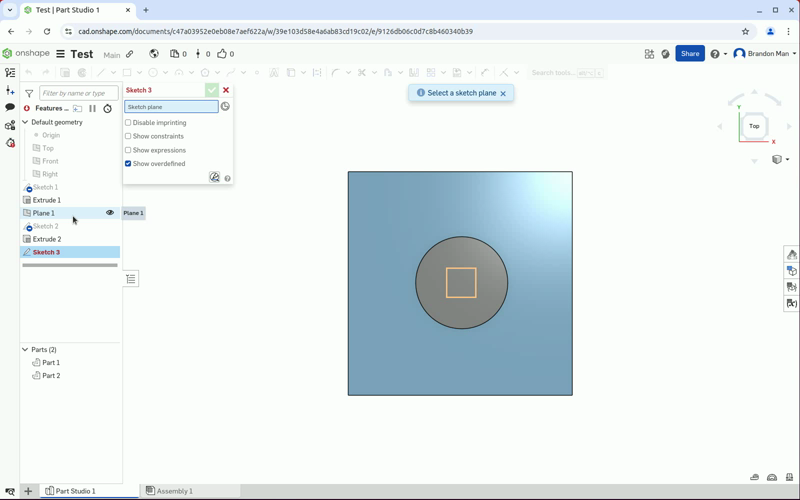
click(73, 215)
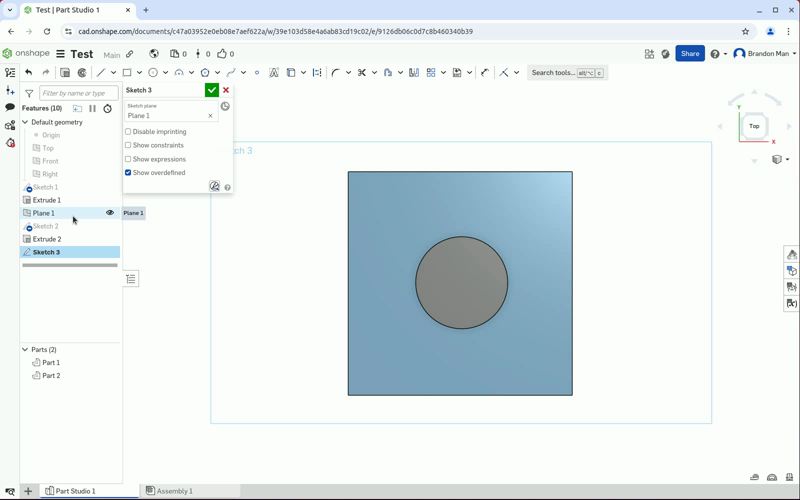
mouse_move(73, 352)
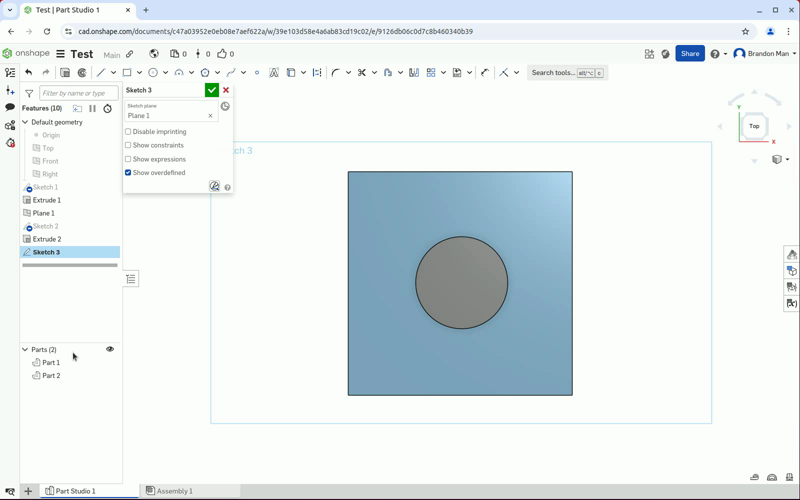
key(y)
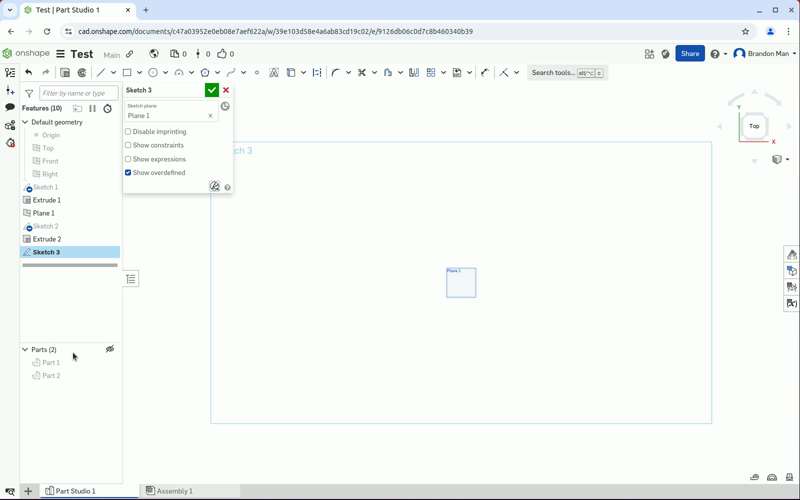
key(l)
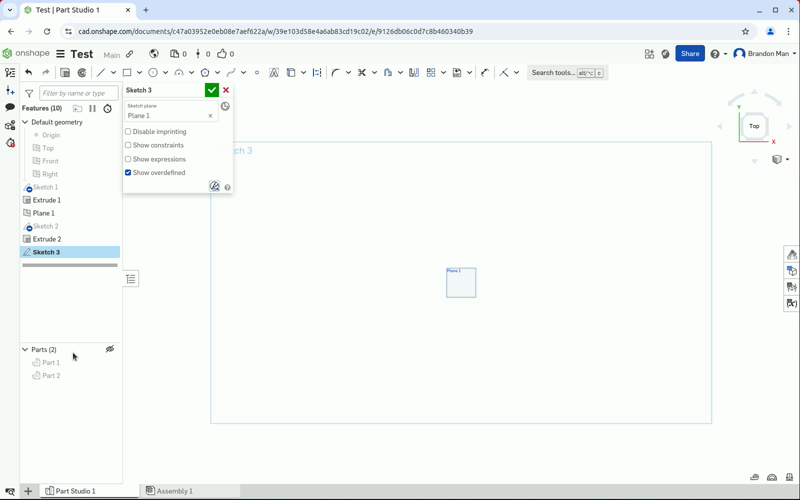
key_down(shift)
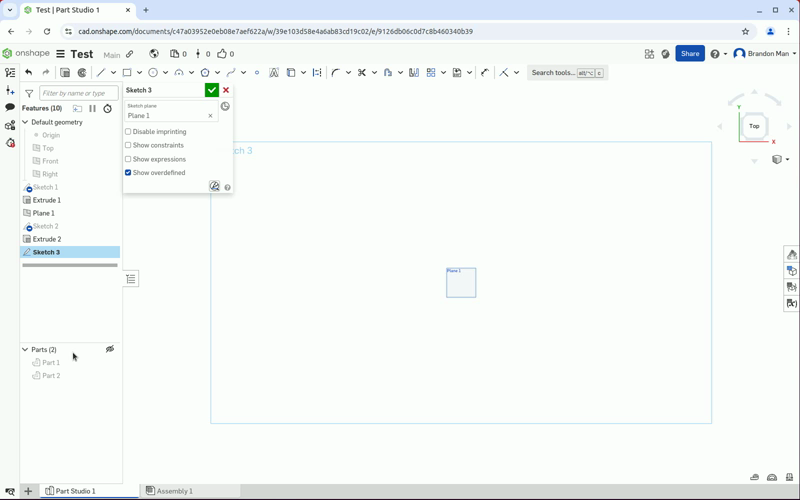
mouse_move(460, 395)
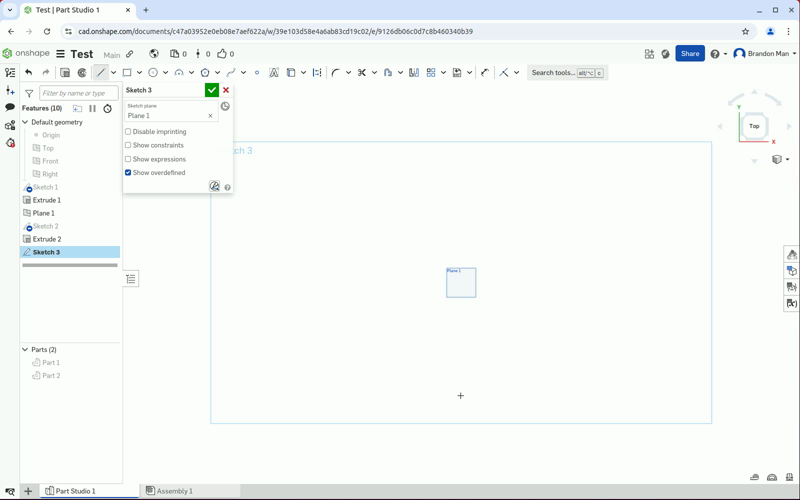
click(460, 395)
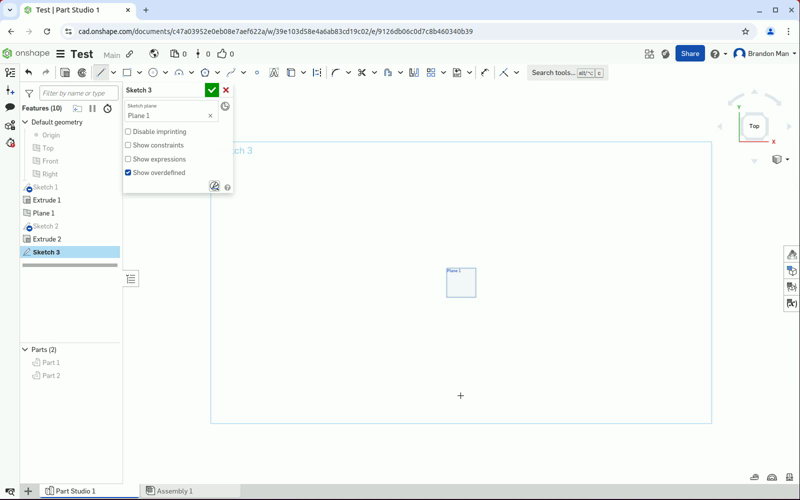
key_up(shift)
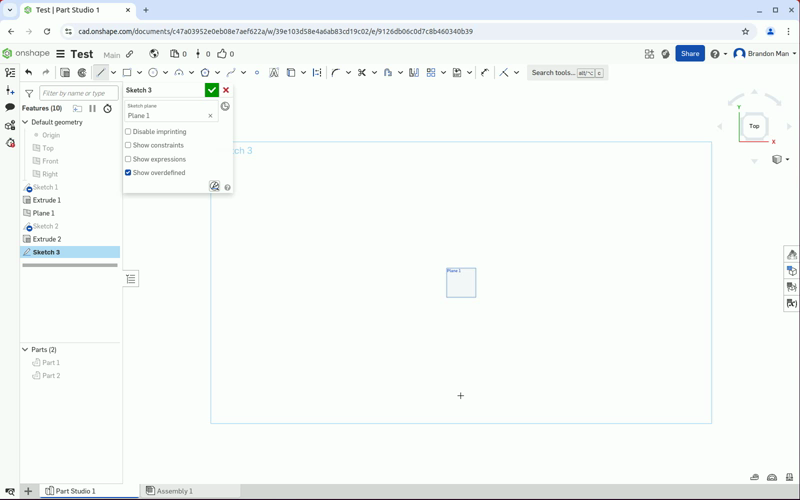
key_down(shift)
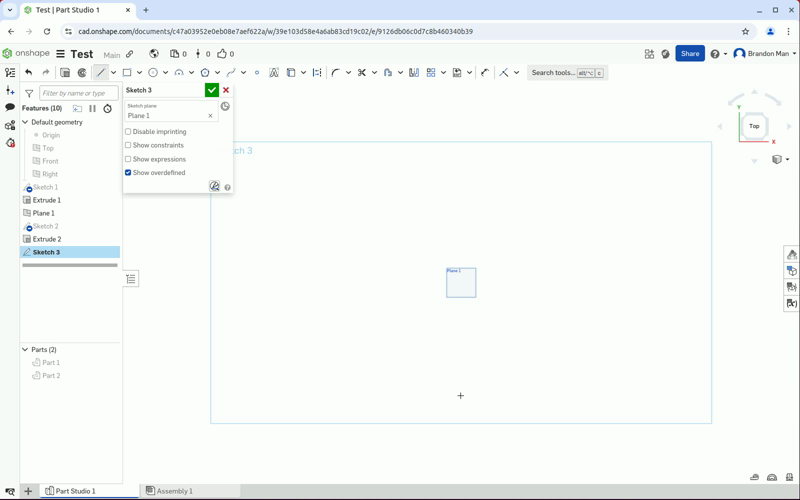
mouse_move(573, 395)
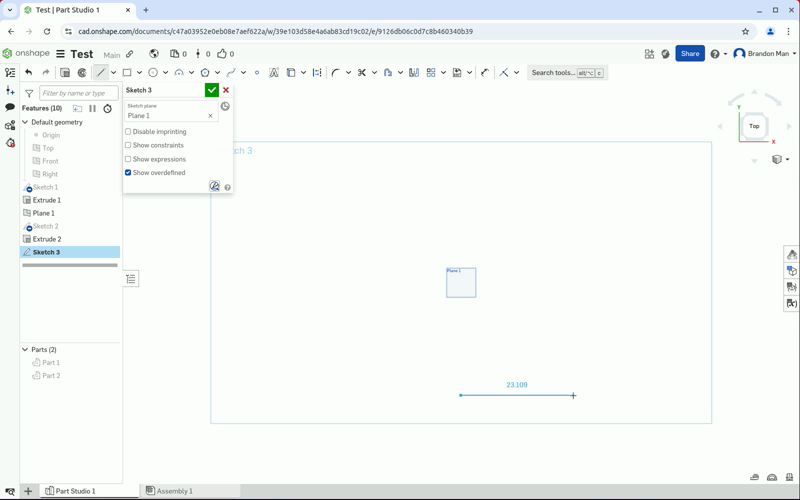
click(573, 395)
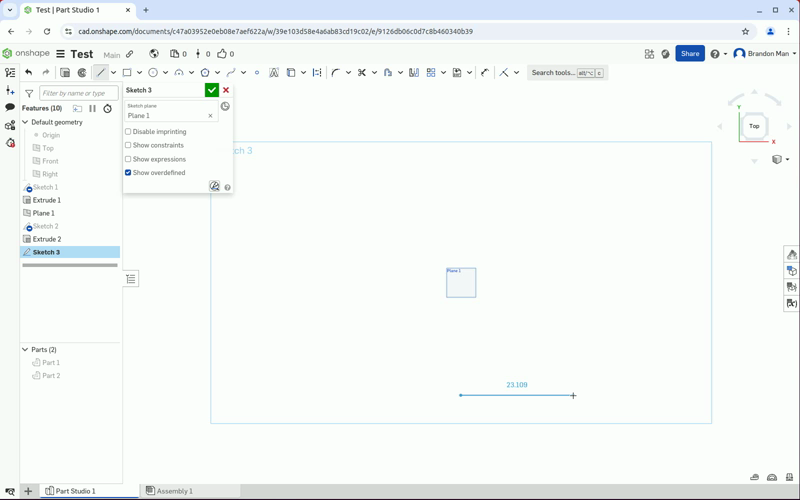
key_up(shift)
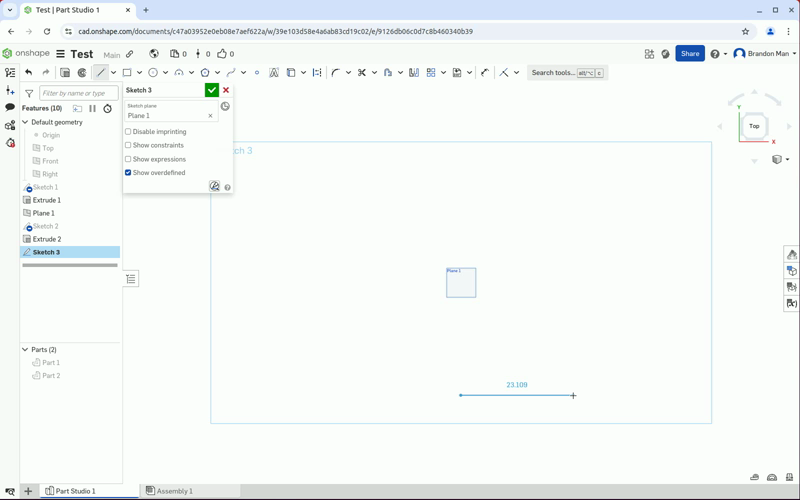
key_down(shift)
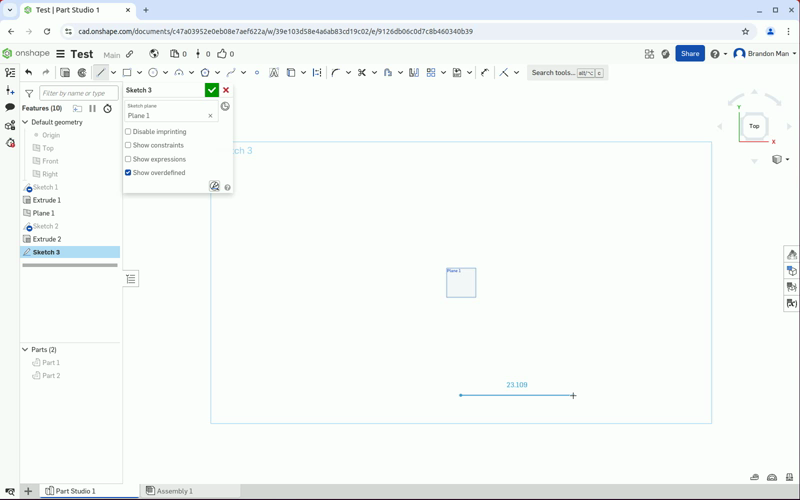
mouse_move(573, 282)
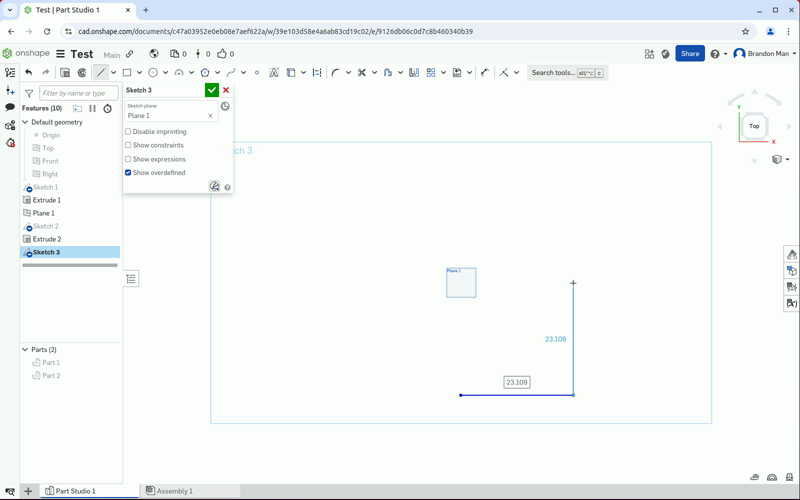
click(573, 282)
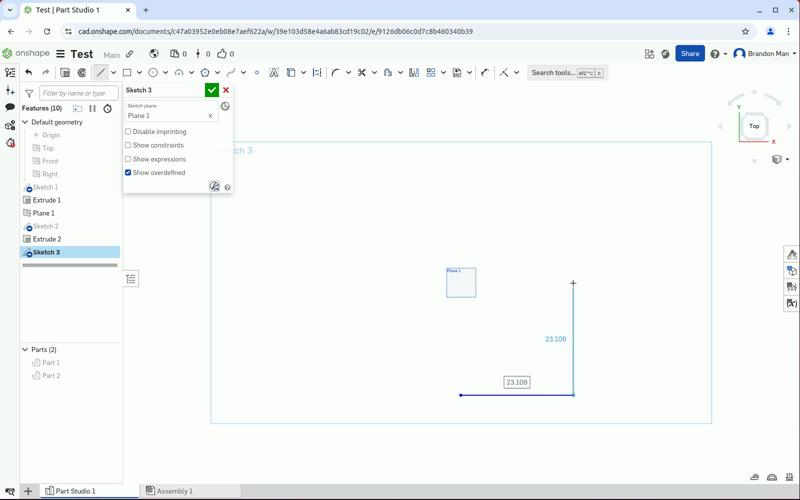
key_up(shift)
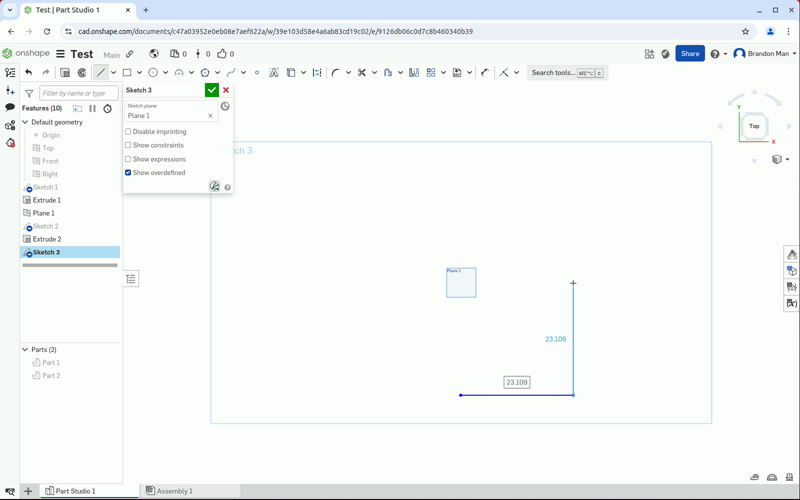
key_down(shift)
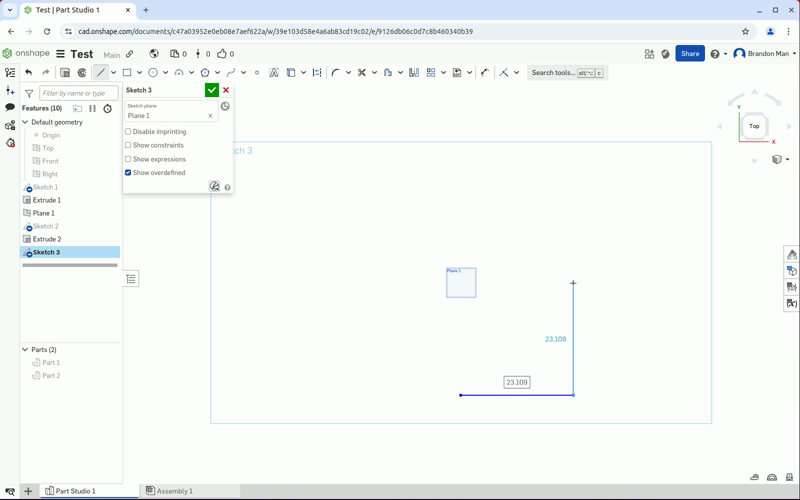
mouse_move(460, 395)
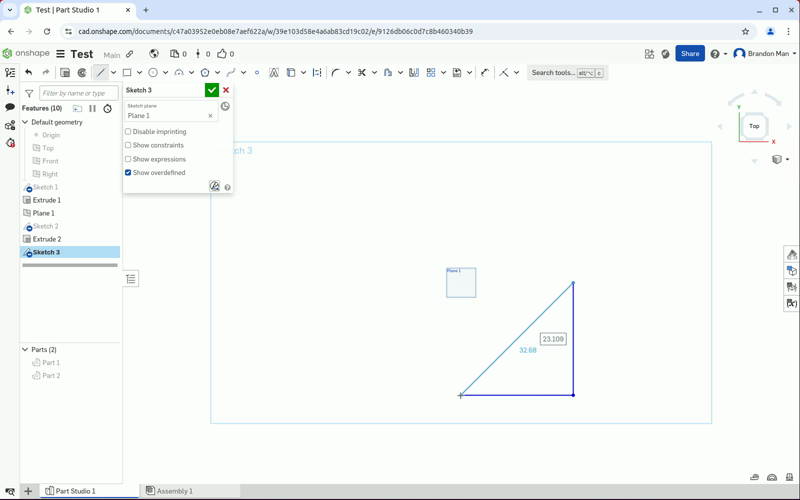
key_up(shift)
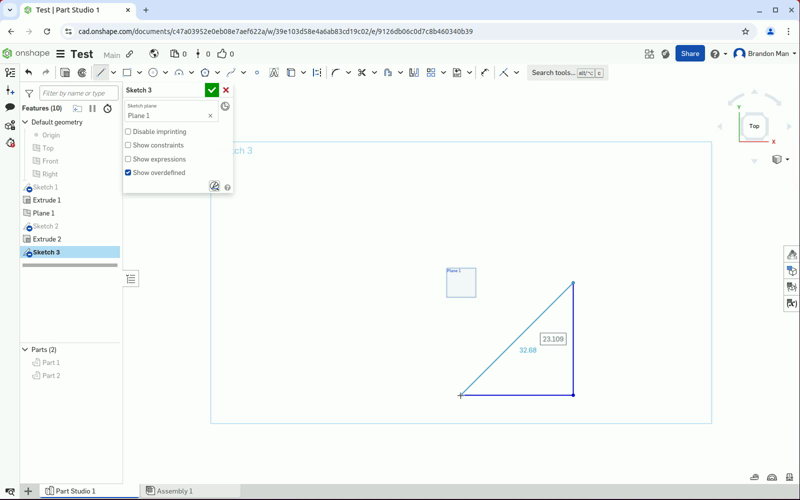
click(460, 395)
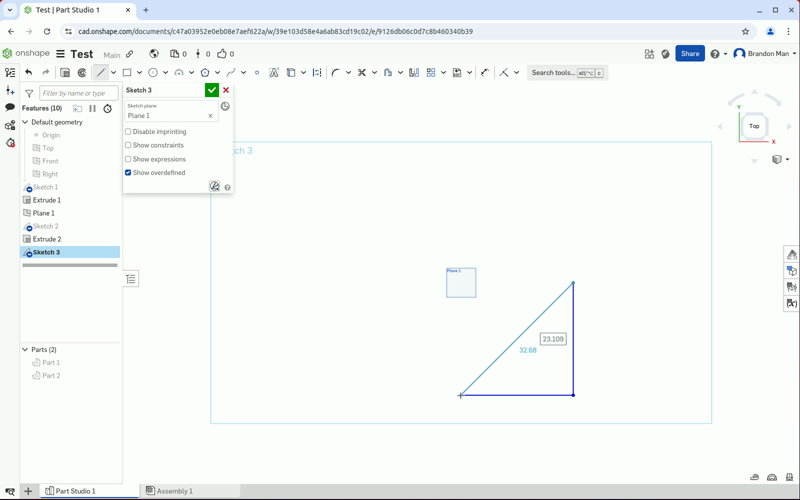
key(esc)
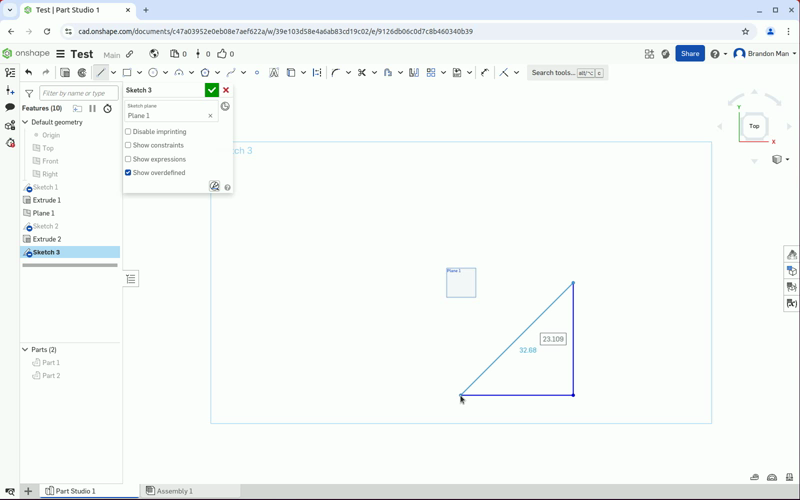
mouse_move(561, 315)
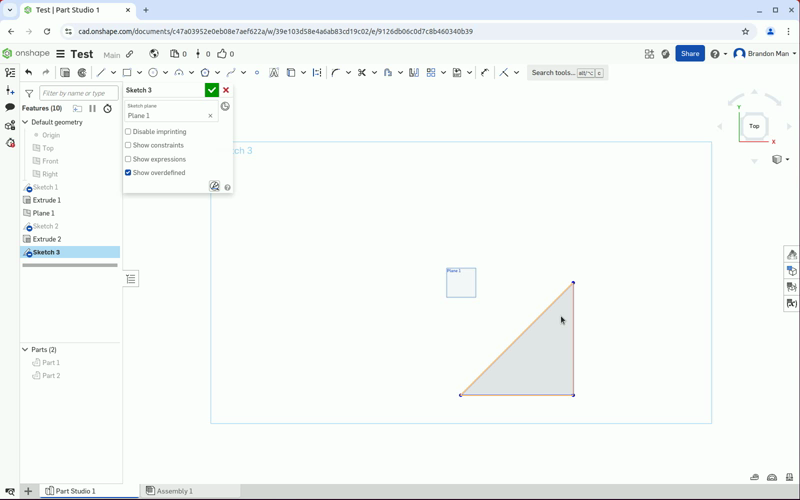
click(561, 315)
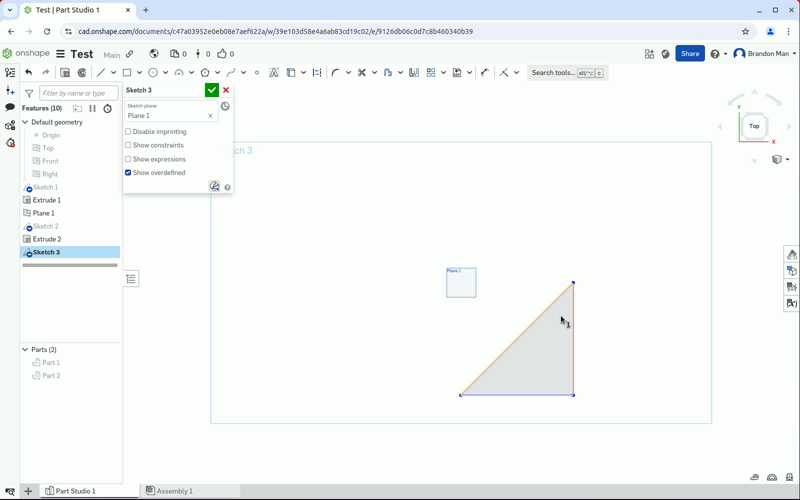
mouse_move(73, 352)
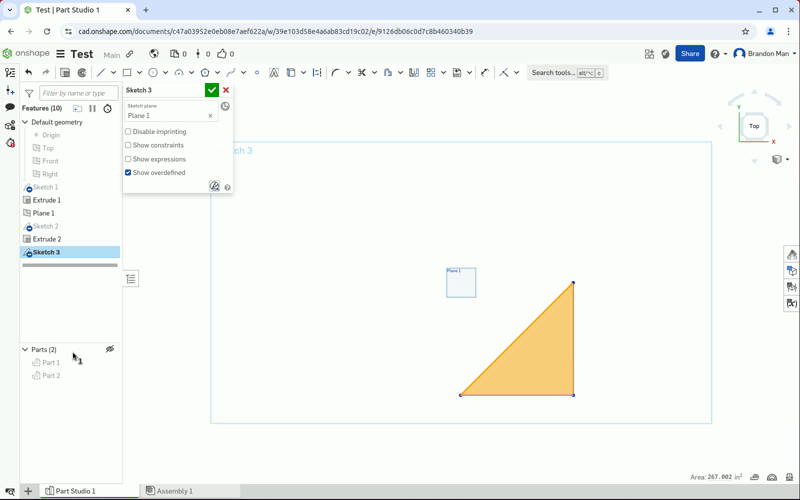
key(shift+y)
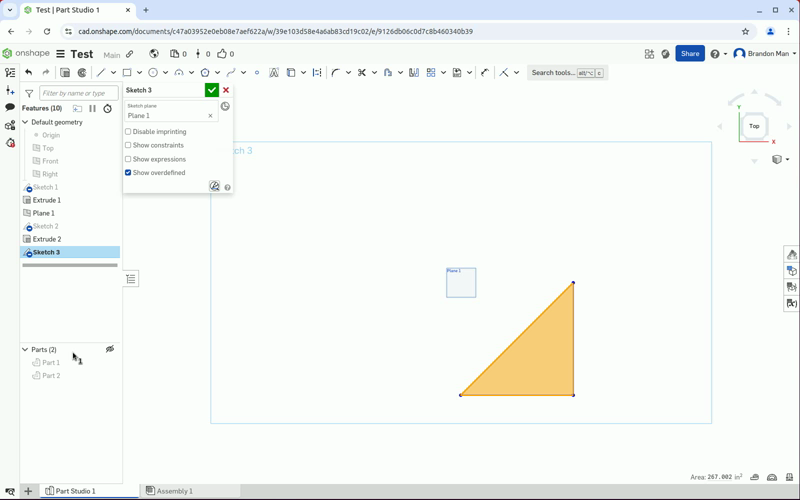
key(shift+e)
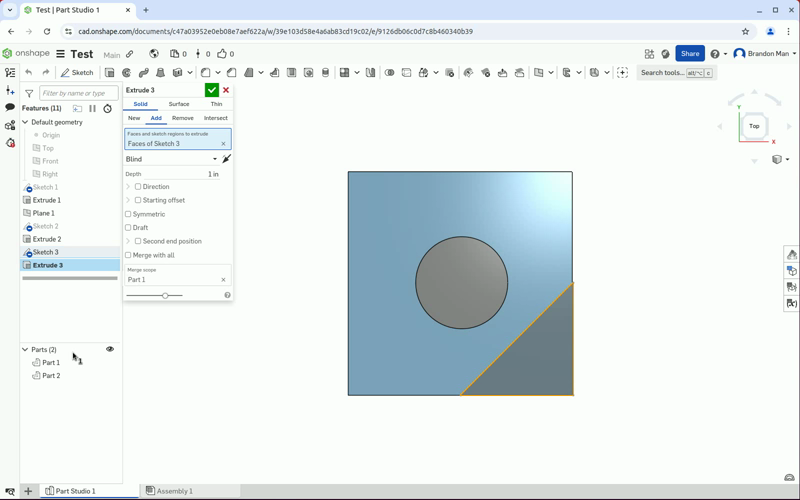
mouse_move(143, 106)
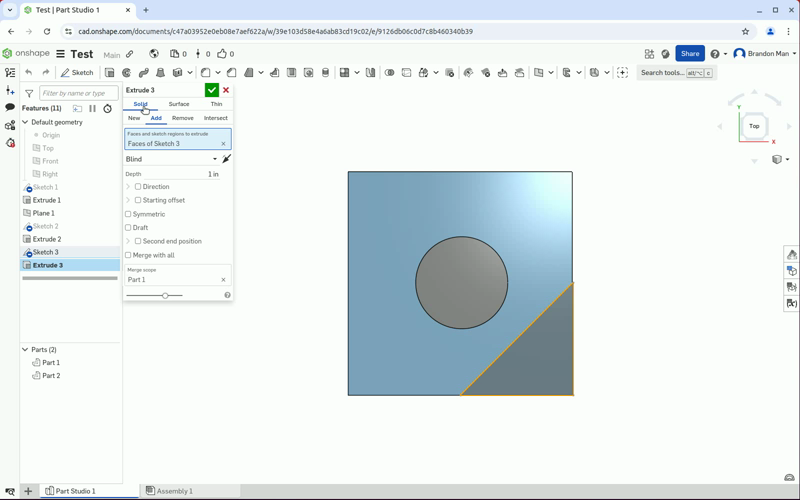
click(143, 106)
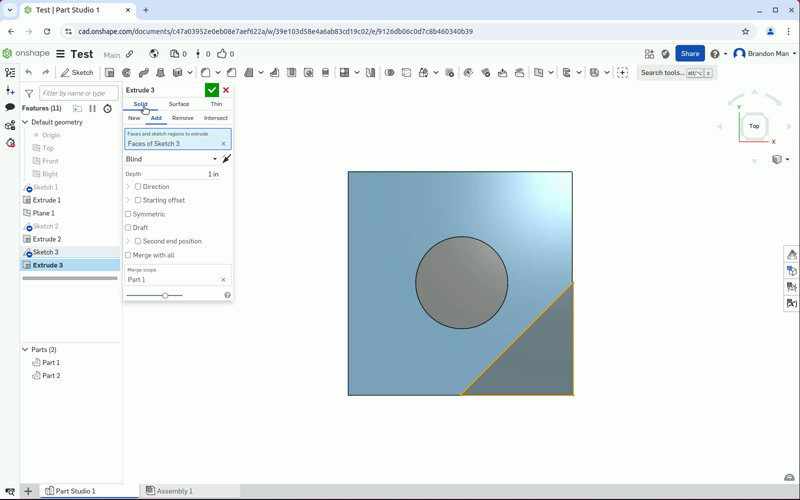
mouse_move(186, 120)
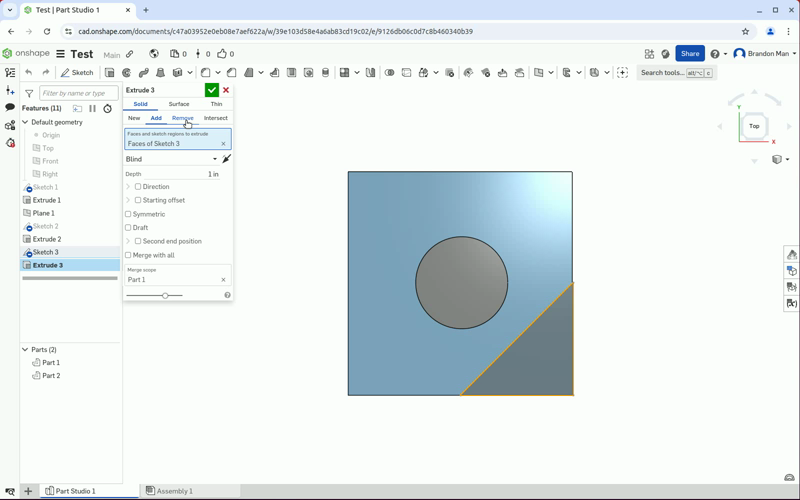
click(186, 120)
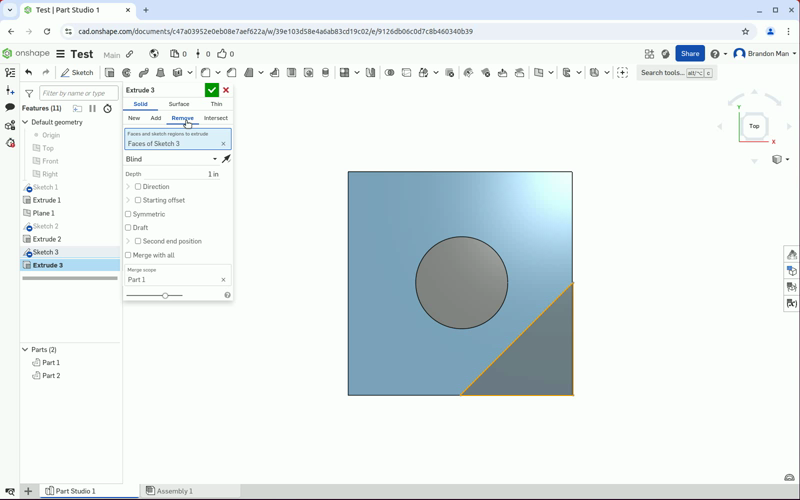
key(tab, 4)
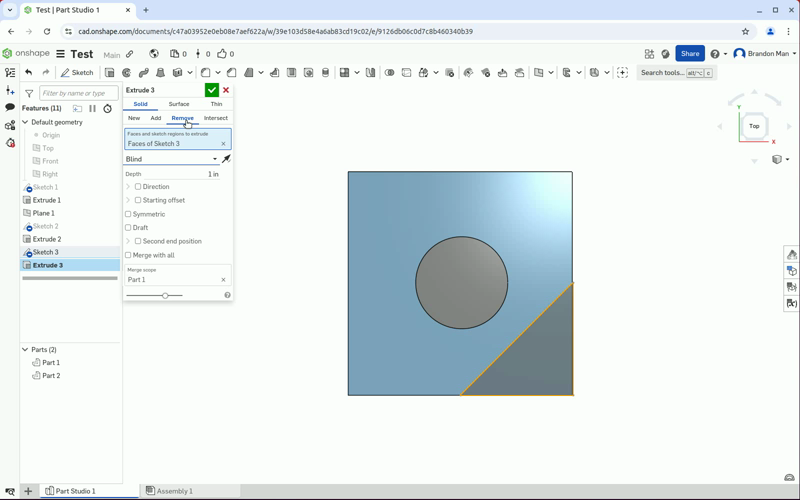
text(30.811)
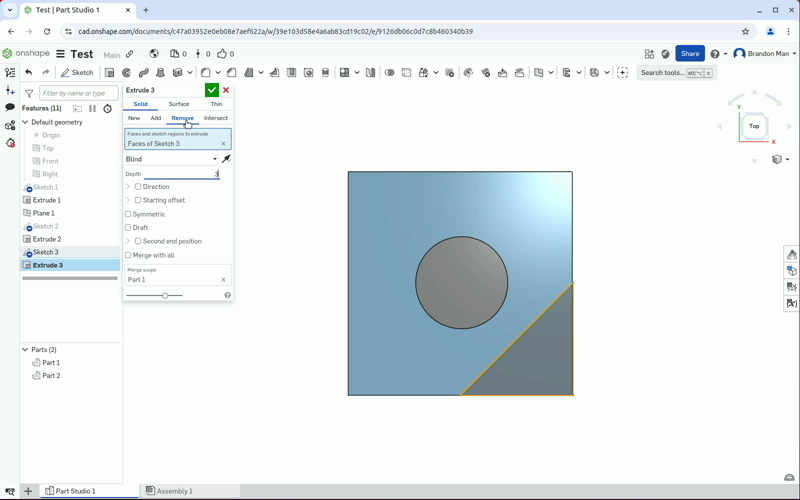
key(tab, 6)
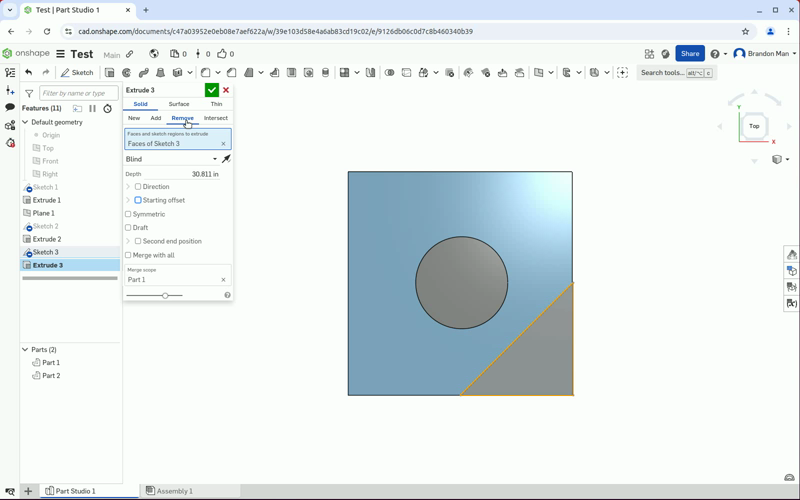
key(space)
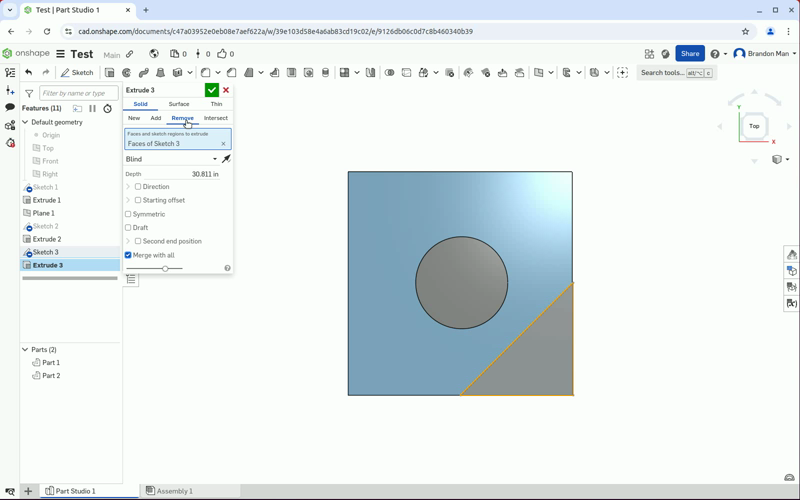
key(enter)
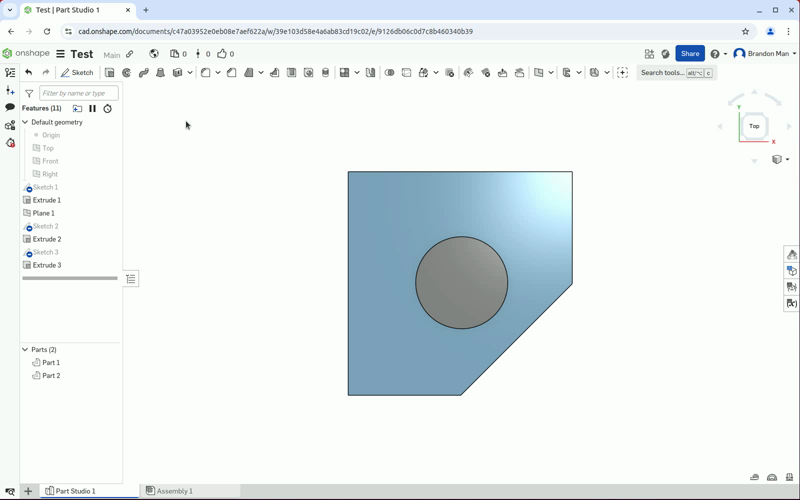
key(shift+h)
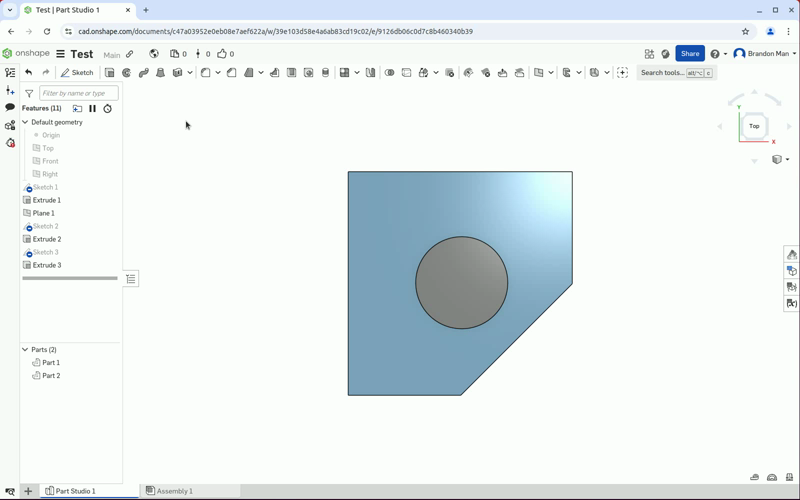
key(shift+h)
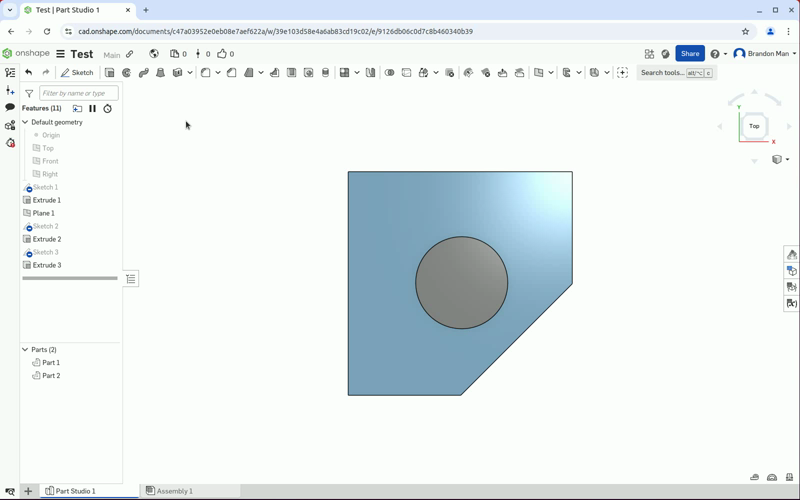
key(shift+7)
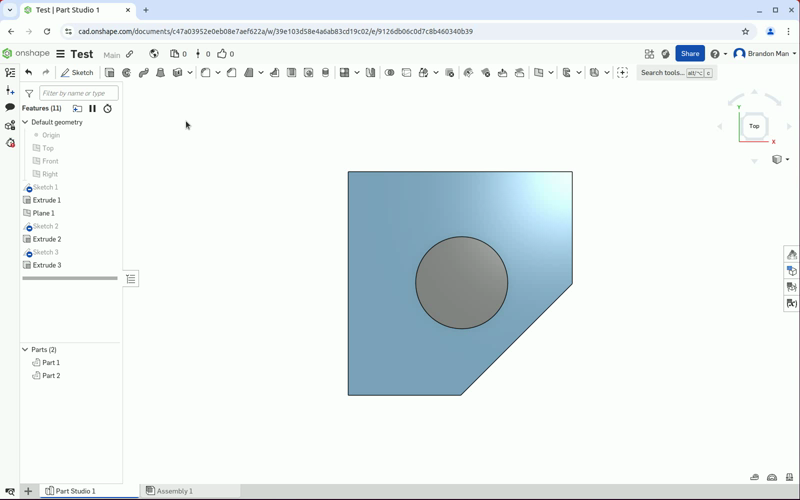
key(up, 3)
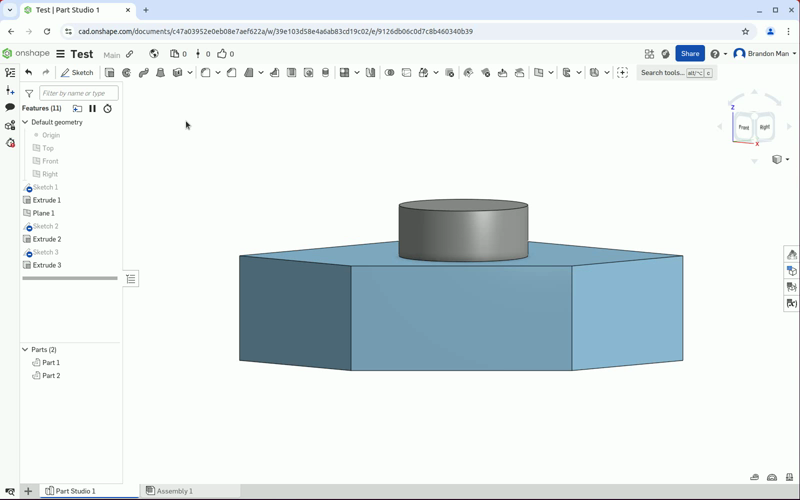
key(left, 3)
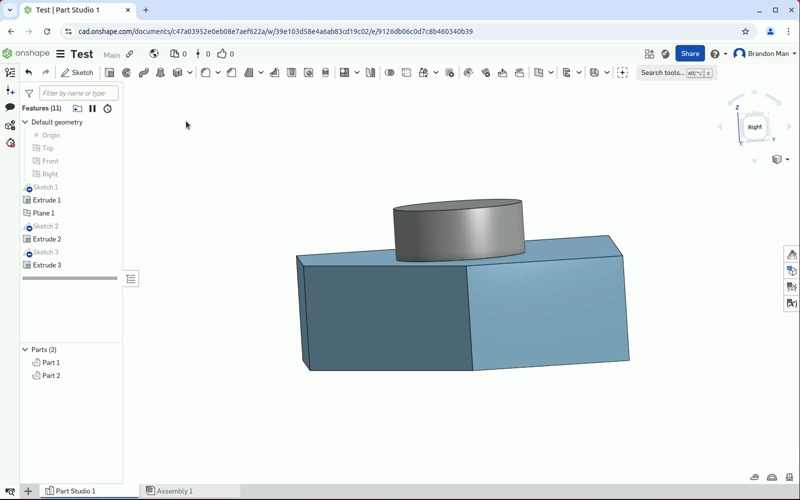
key(right, 3)
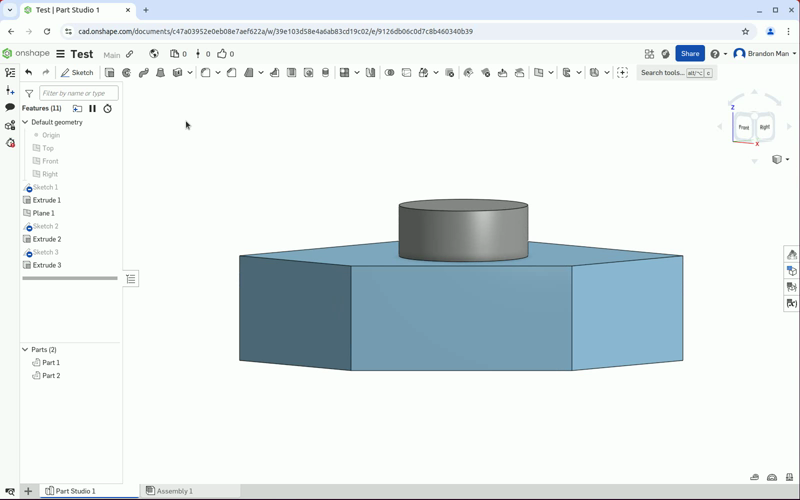
key(down, 3)
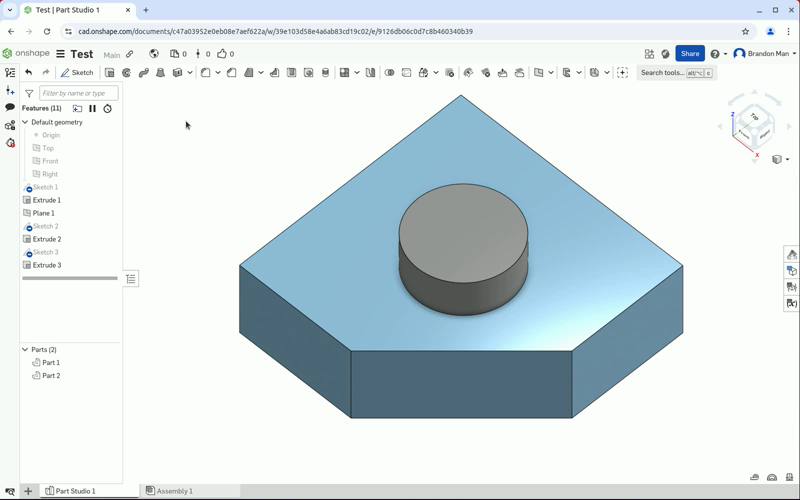
mouse_move(73, 189)
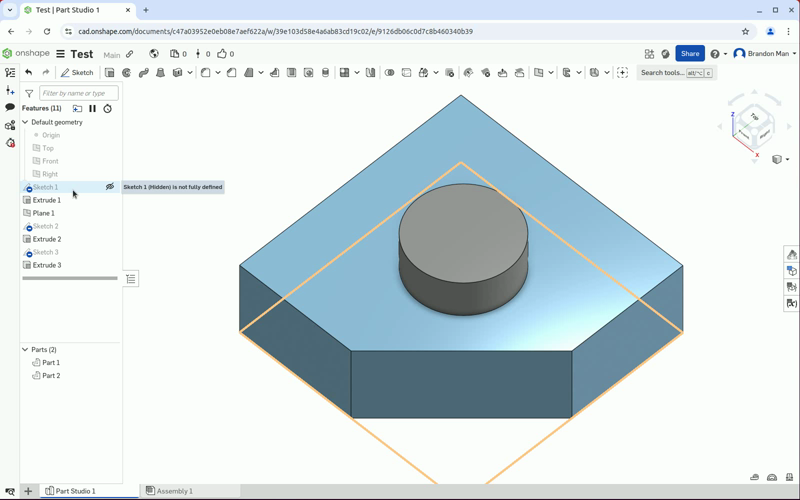
click(73, 189)